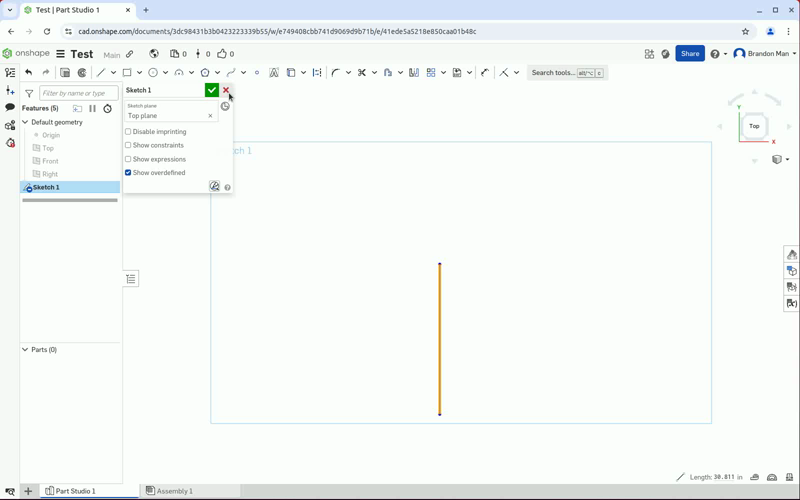
key(shift+h)
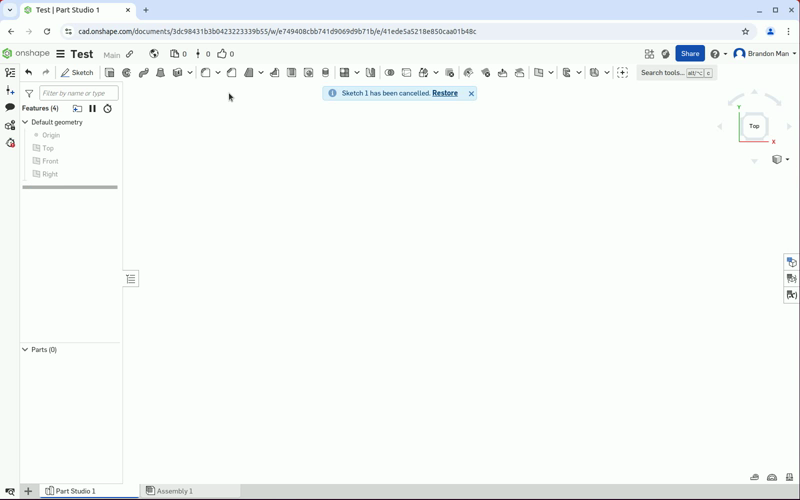
mouse_move(73, 352)
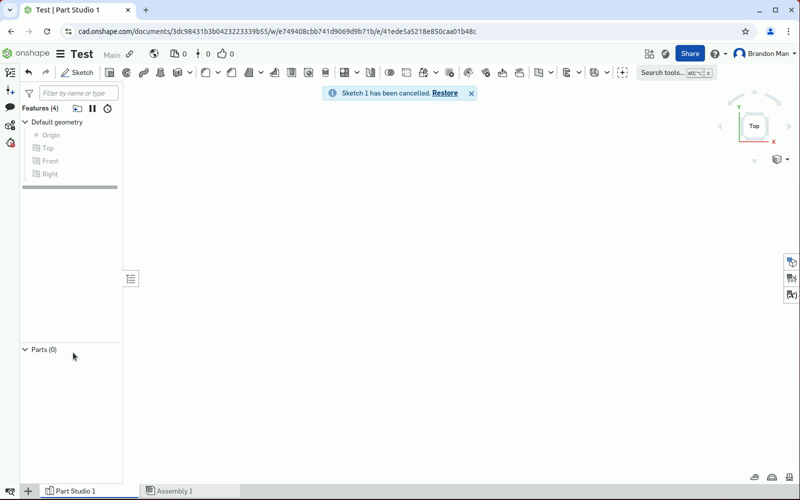
key(y)
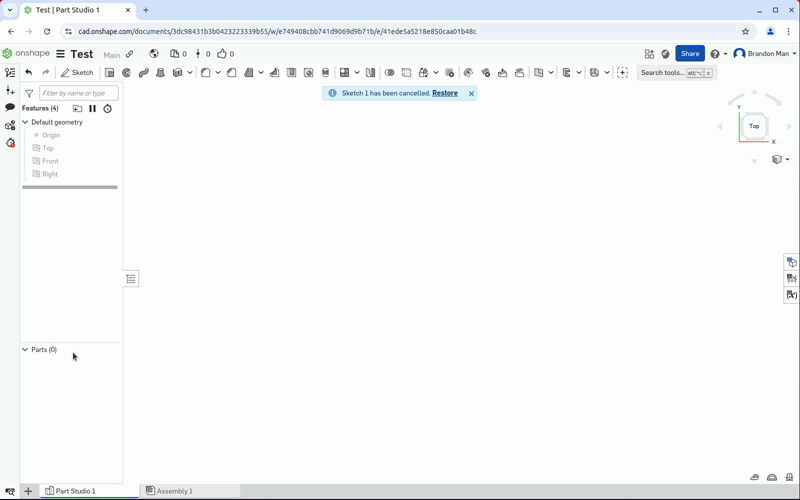
key(shift+p)
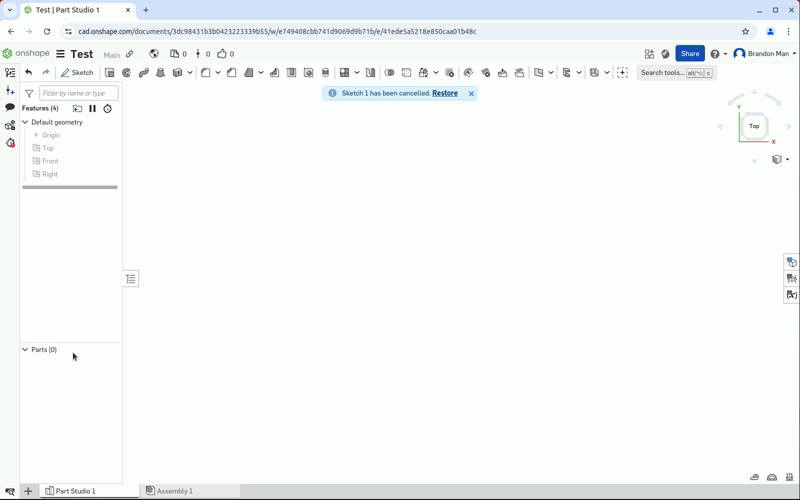
key(space)
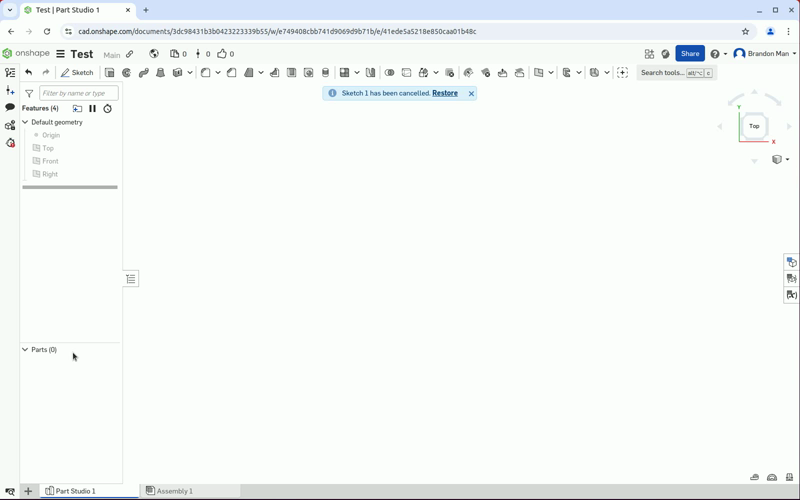
key_down(shift)
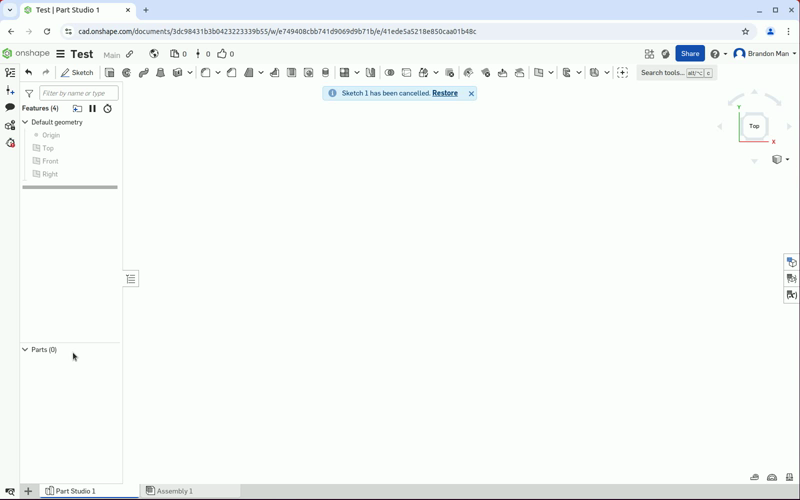
key(up)
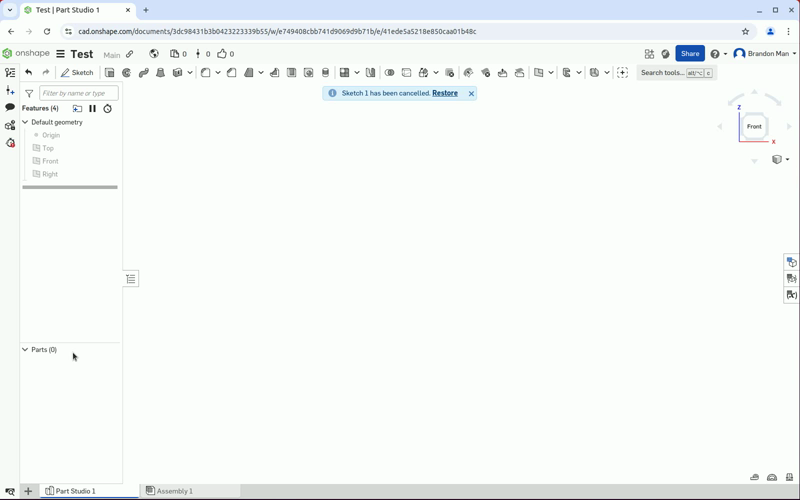
key_up(shift)
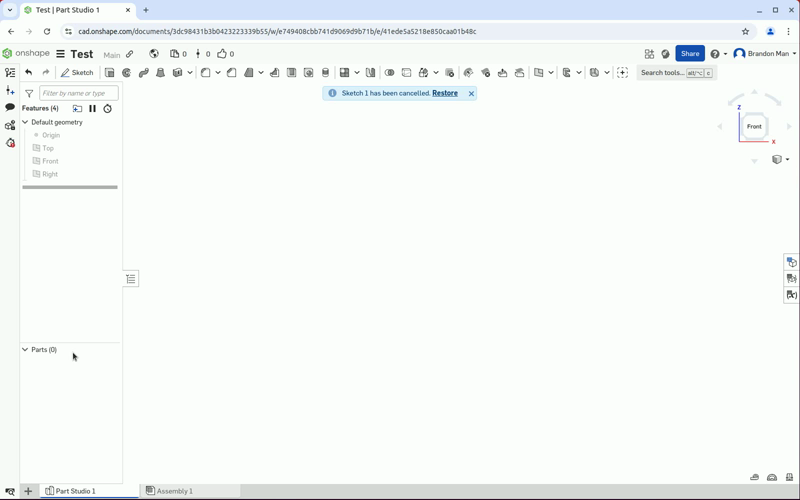
mouse_move(73, 352)
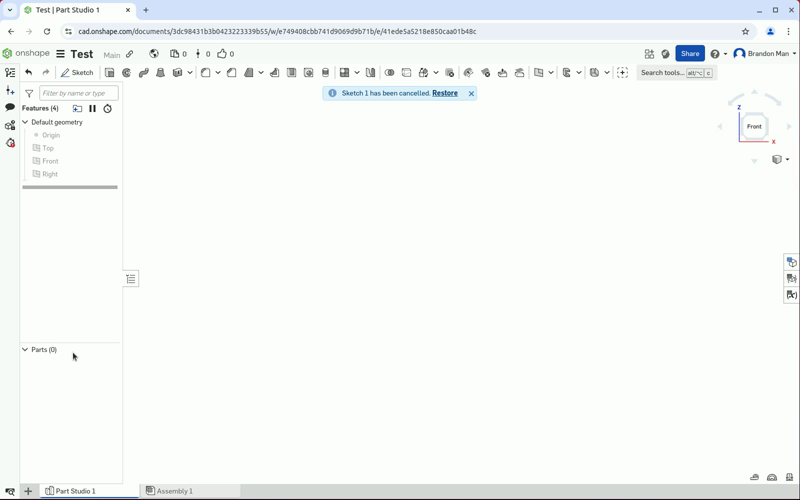
key(shift+y)
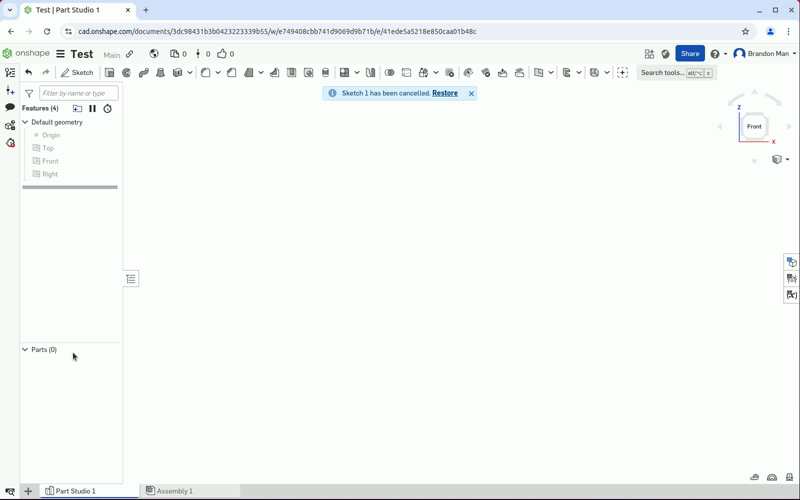
key(shift+s)
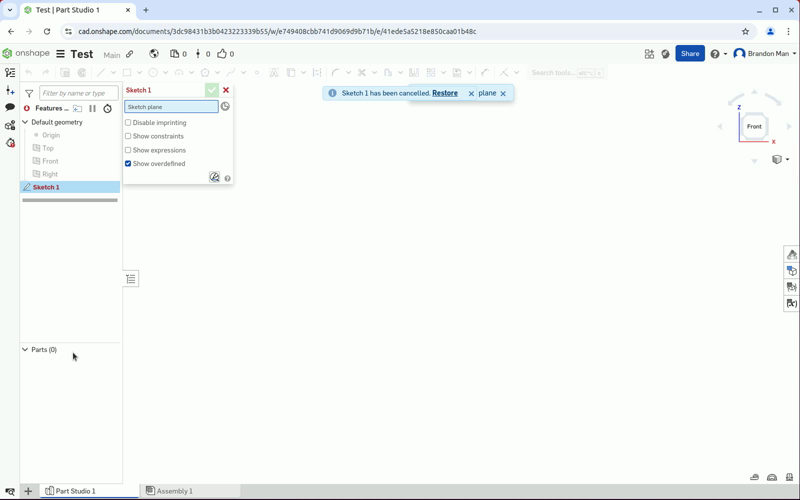
mouse_move(73, 163)
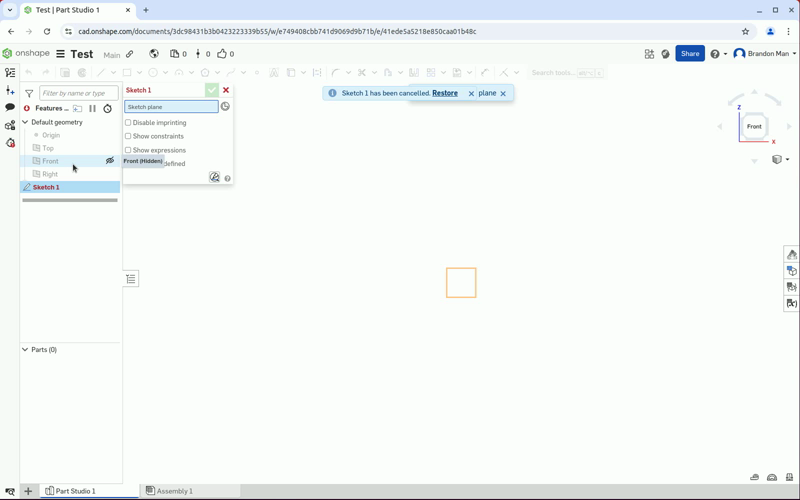
click(73, 163)
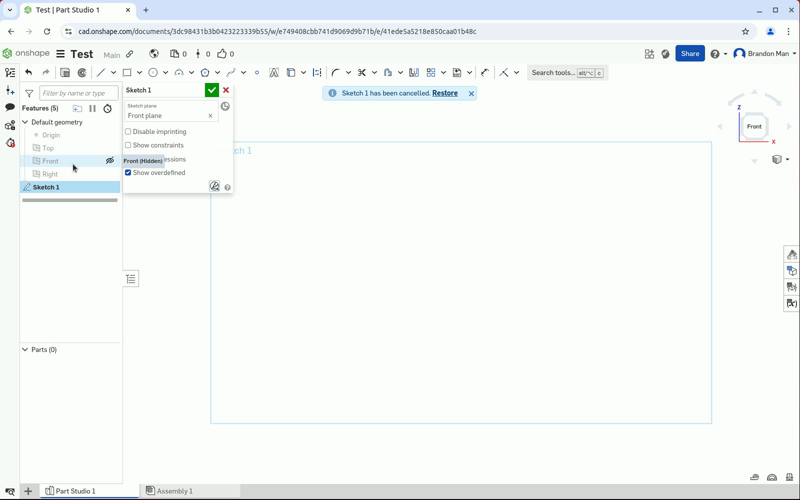
mouse_move(73, 352)
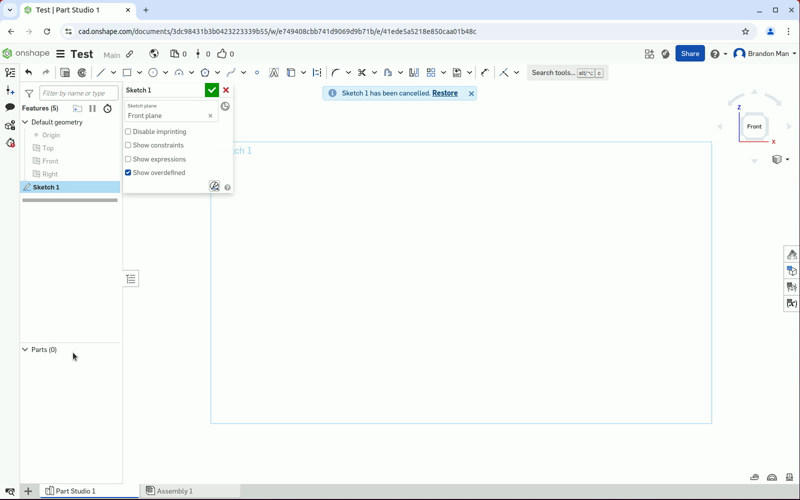
key(y)
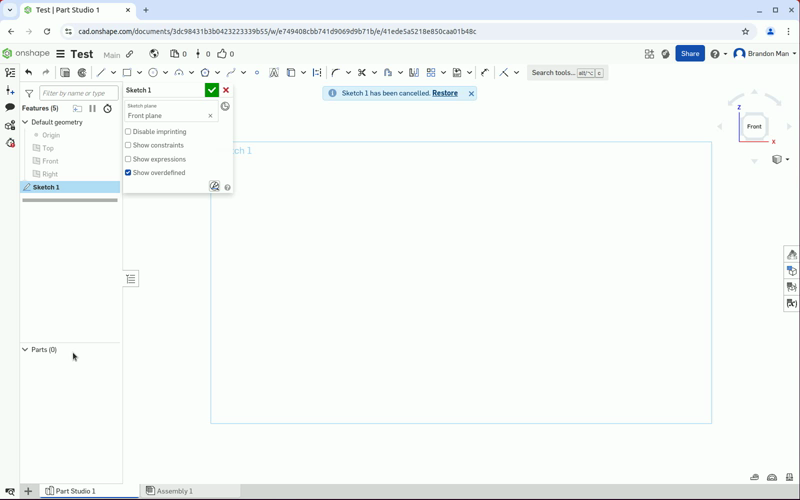
key(c)
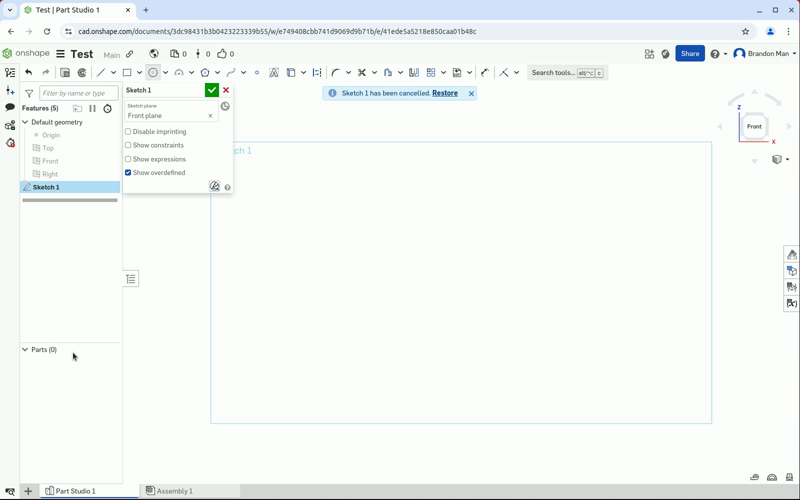
key_down(shift)
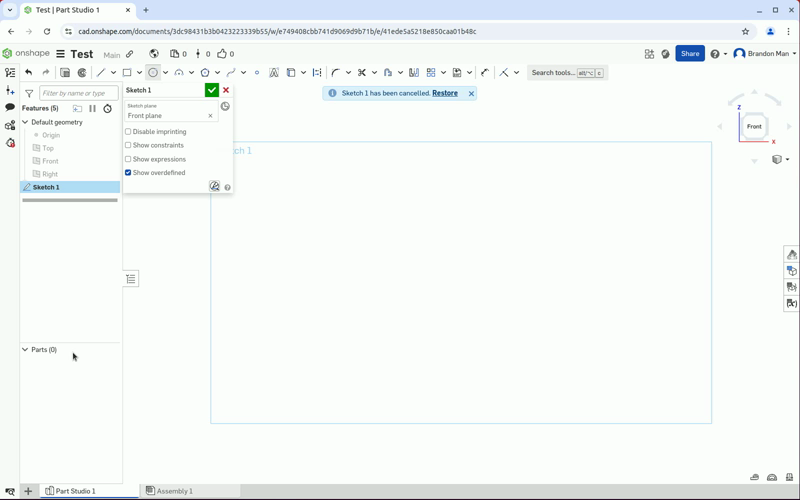
mouse_move(461, 282)
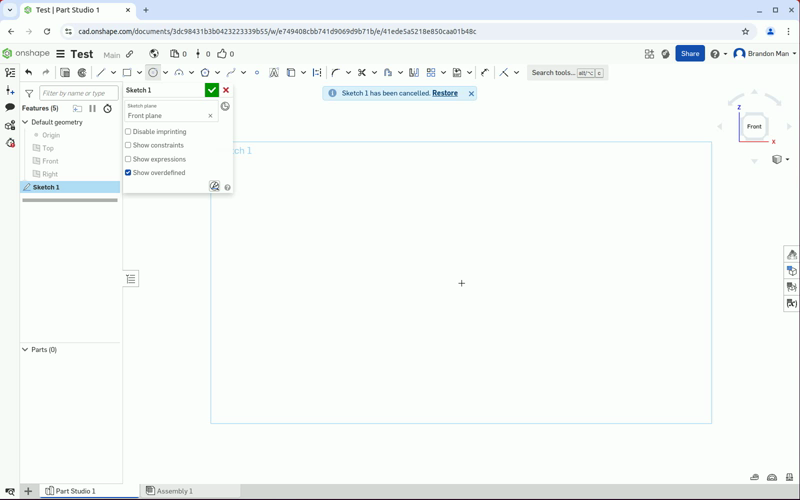
click(461, 282)
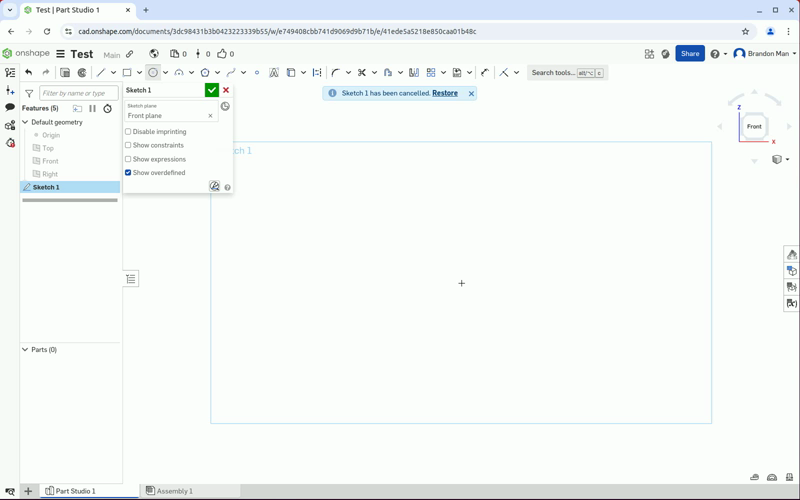
key_up(shift)
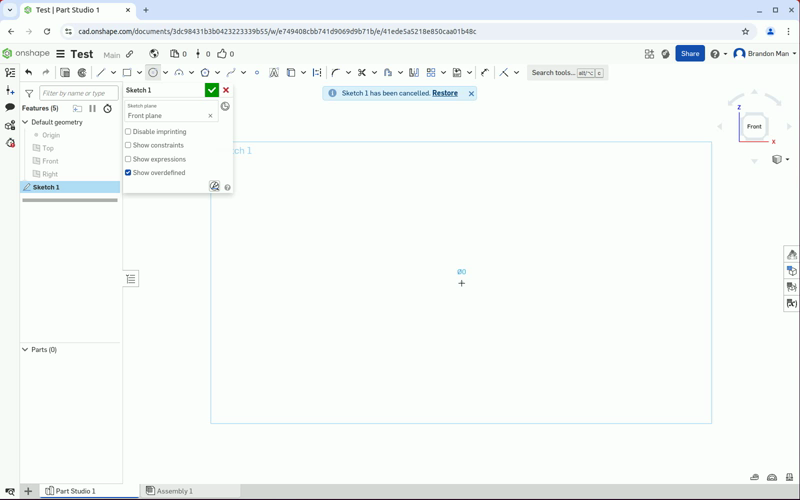
mouse_move(470, 282)
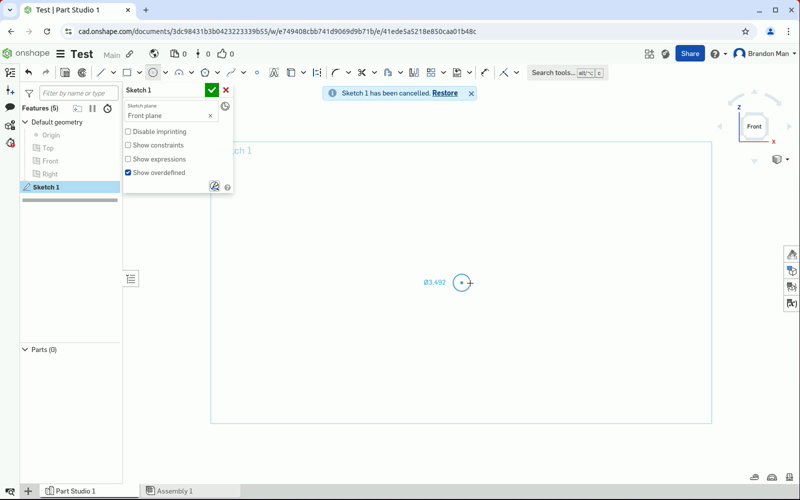
click(470, 282)
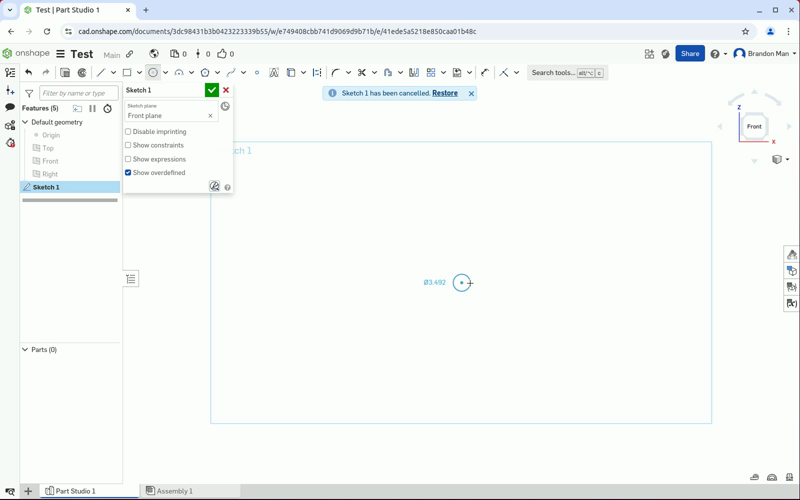
key(esc)
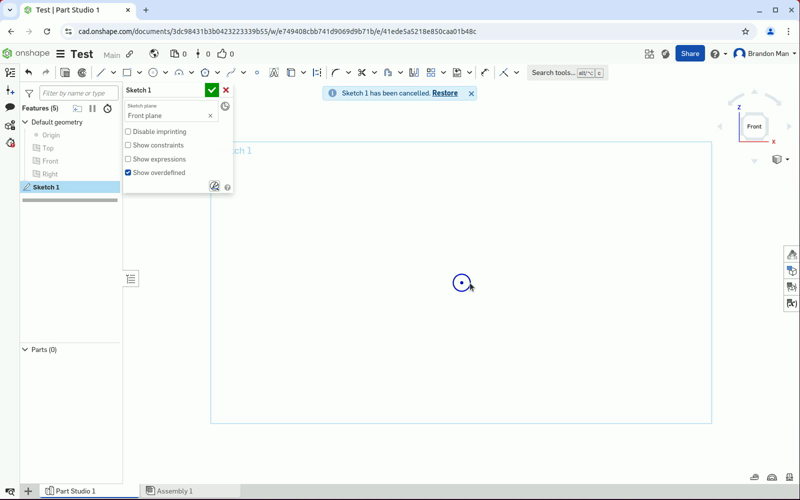
mouse_move(467, 287)
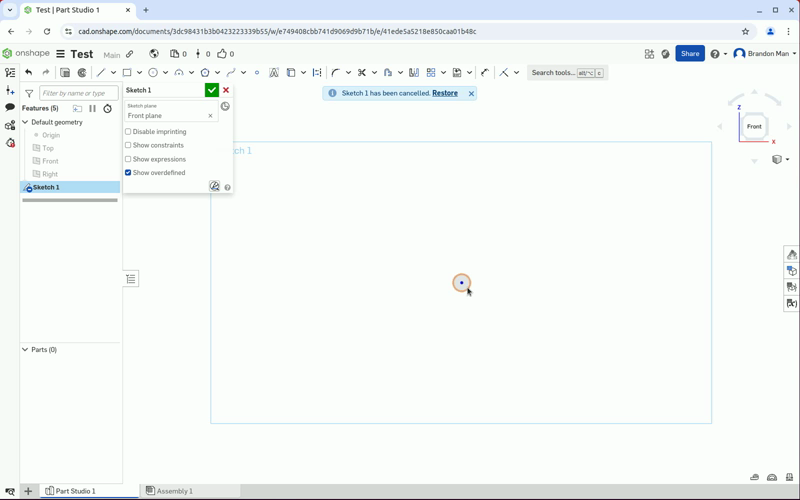
scroll(6)
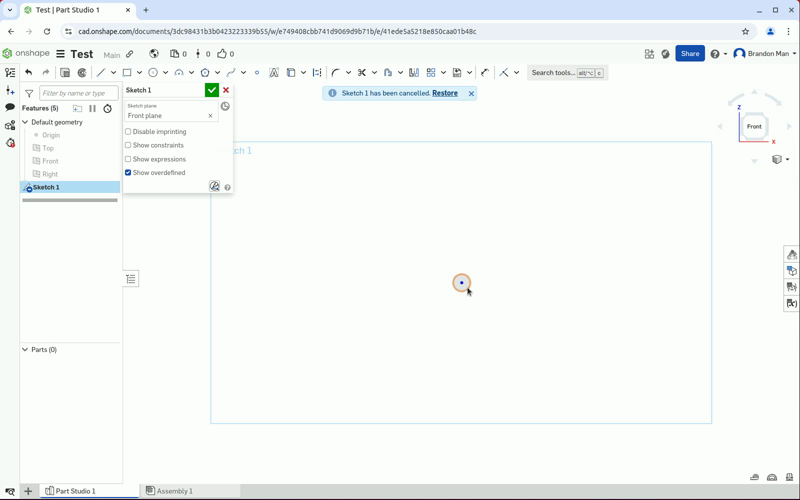
scroll(6)
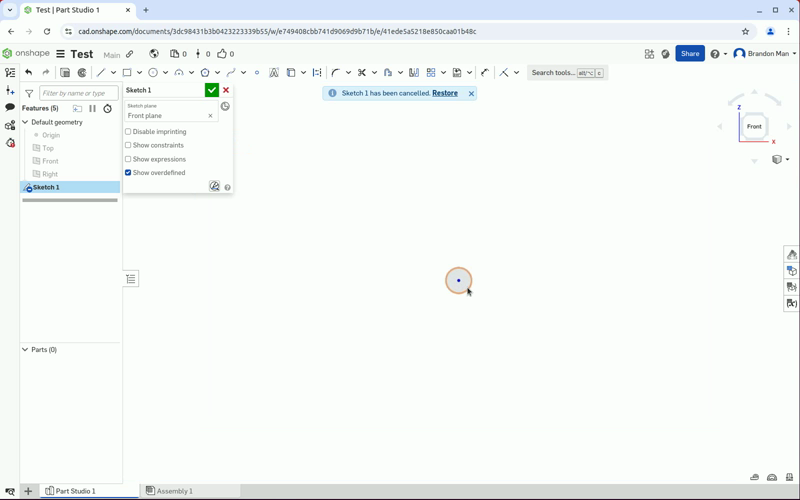
scroll(6)
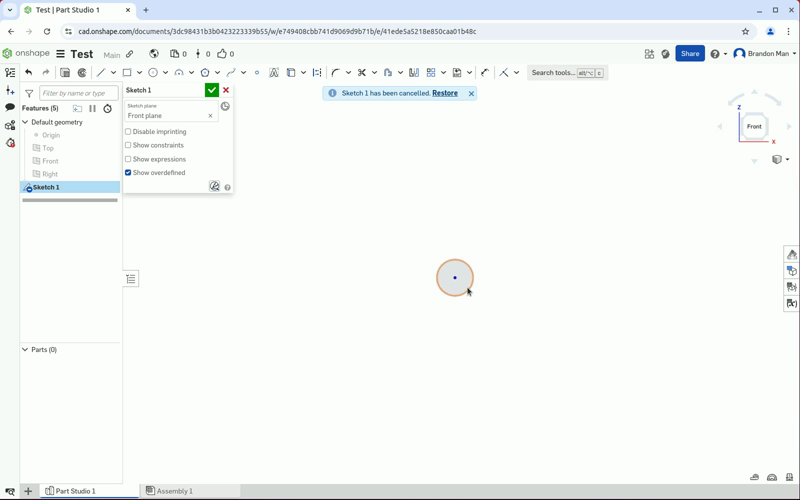
scroll(6)
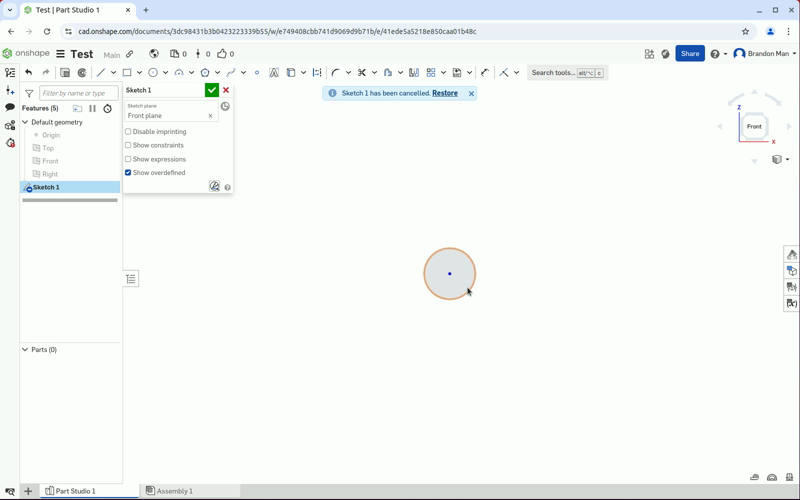
scroll(6)
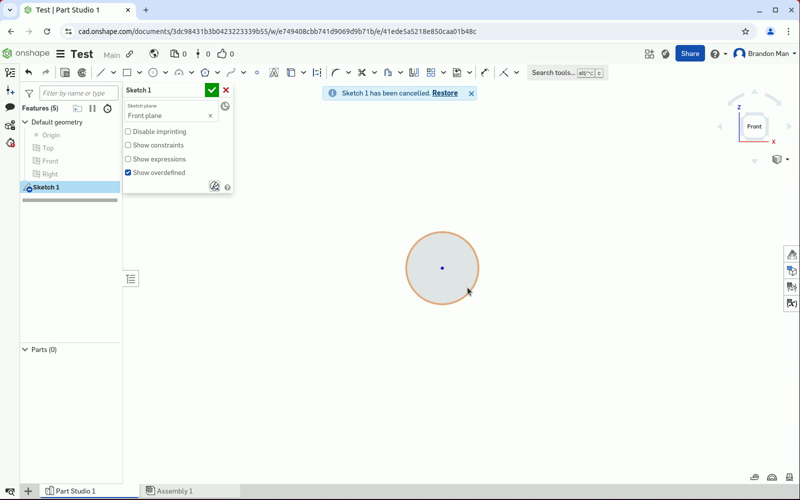
scroll(6)
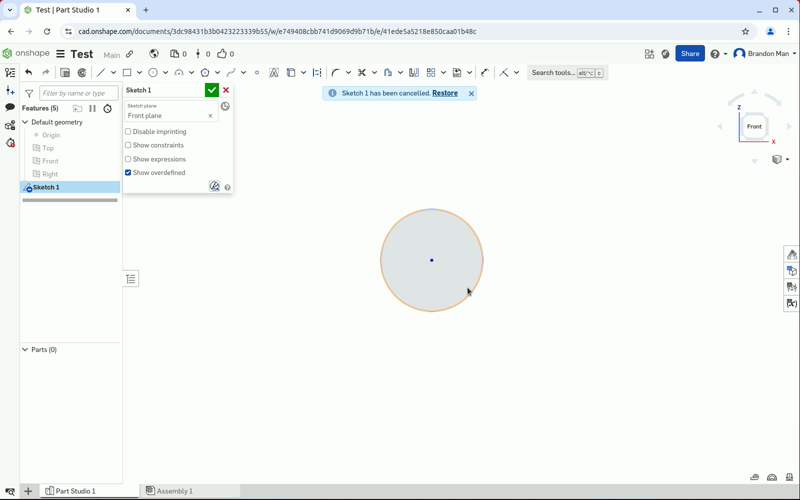
scroll(6)
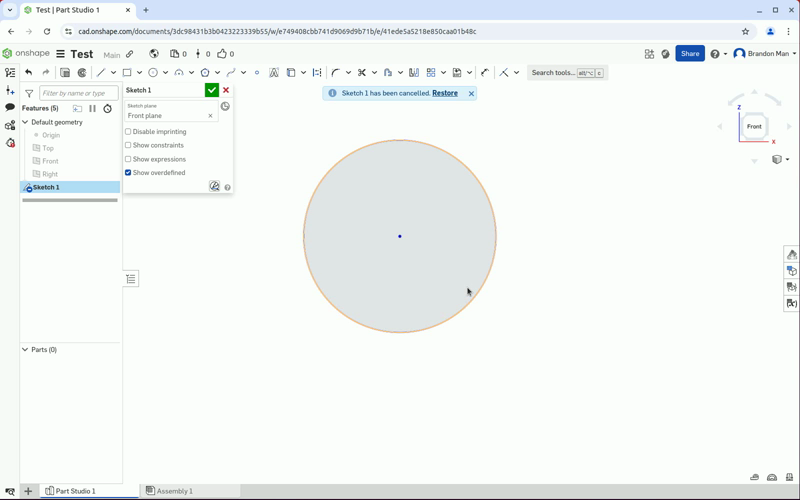
click(467, 287)
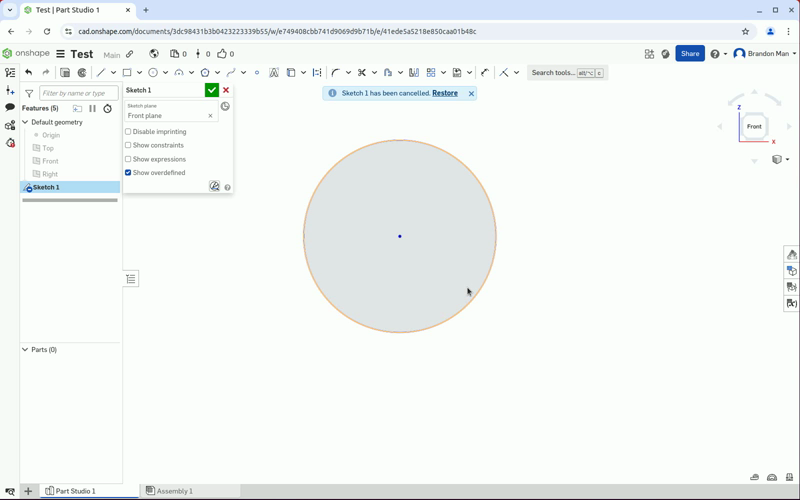
scroll(-6)
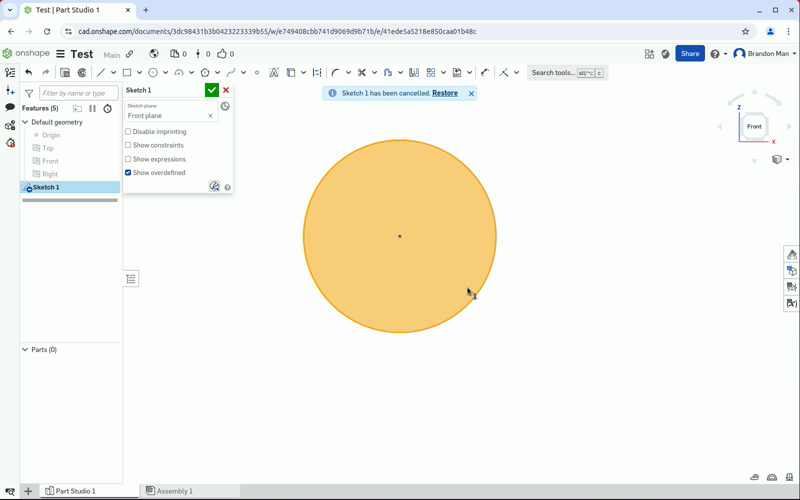
scroll(-6)
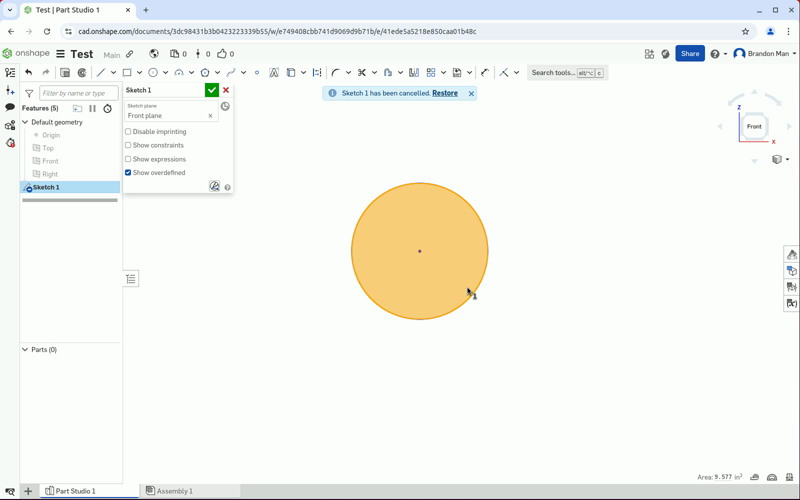
scroll(-6)
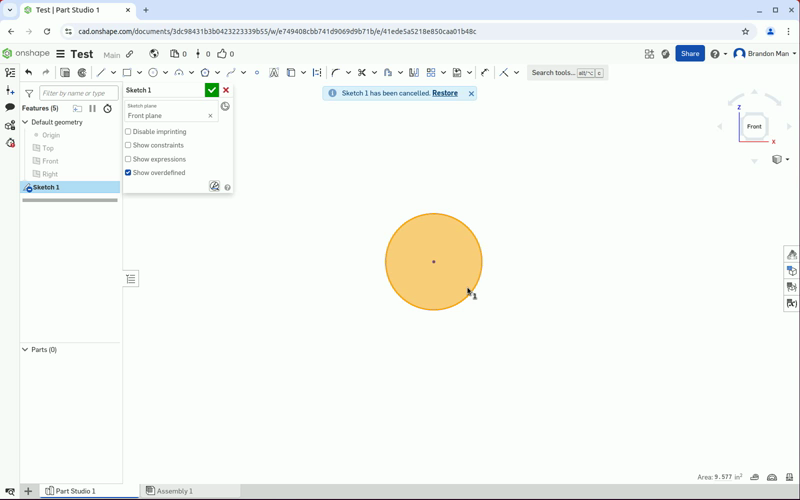
scroll(-6)
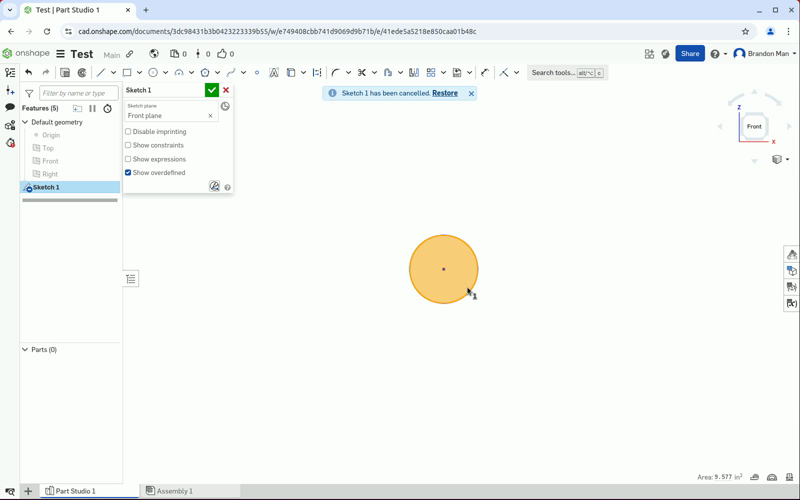
scroll(-6)
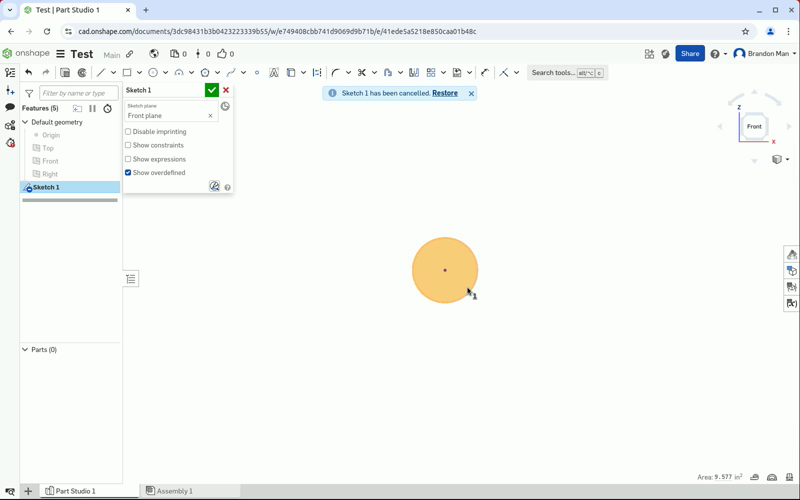
scroll(-6)
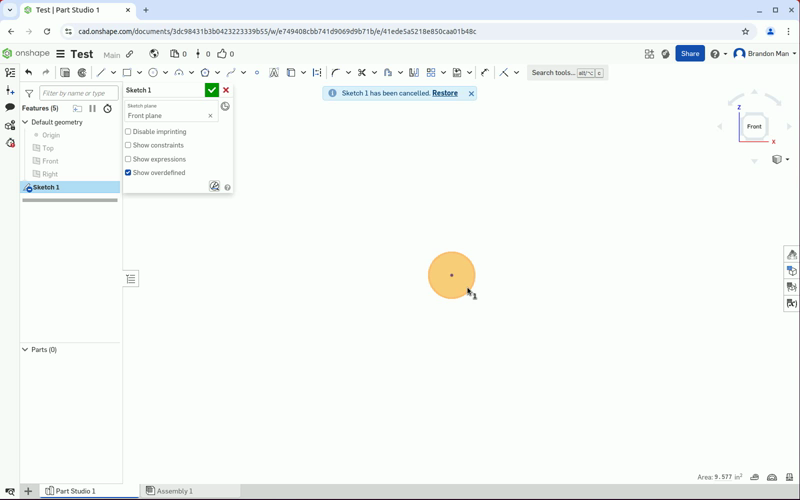
scroll(-6)
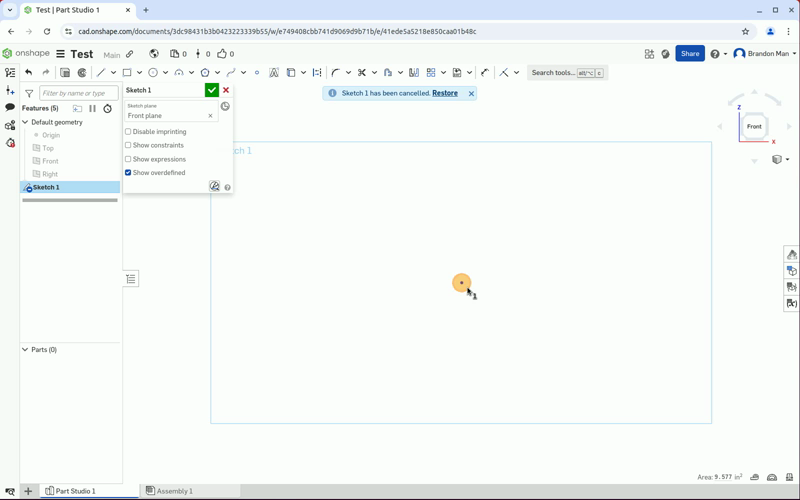
mouse_move(73, 352)
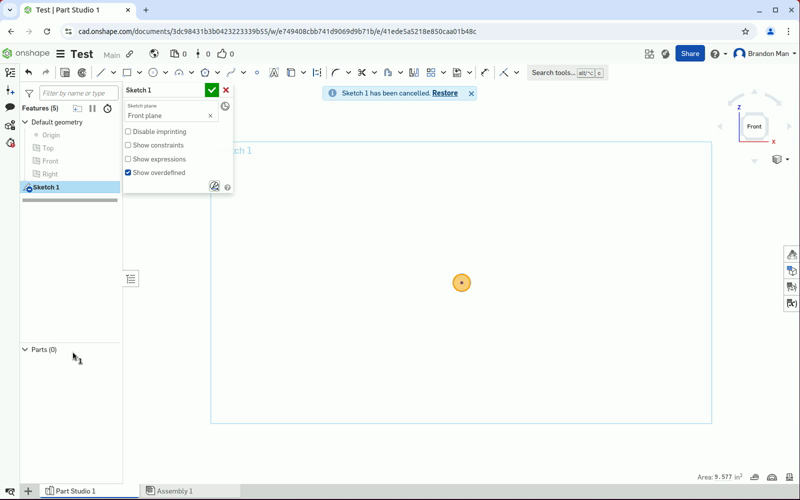
key(shift+y)
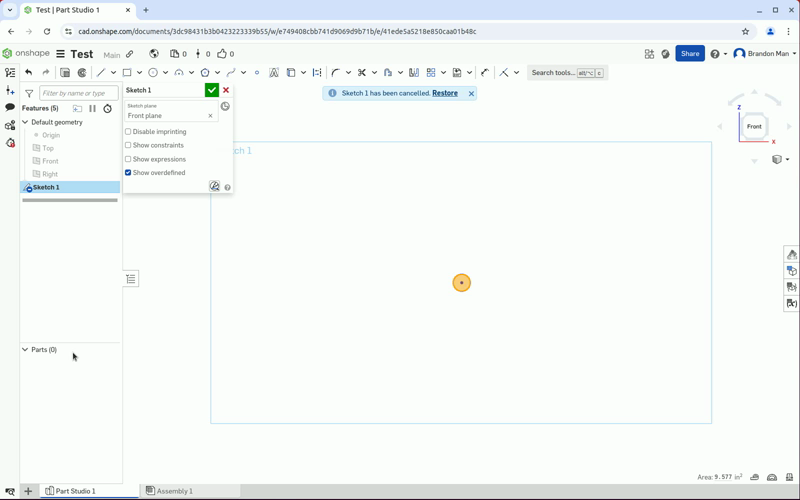
key(shift+e)
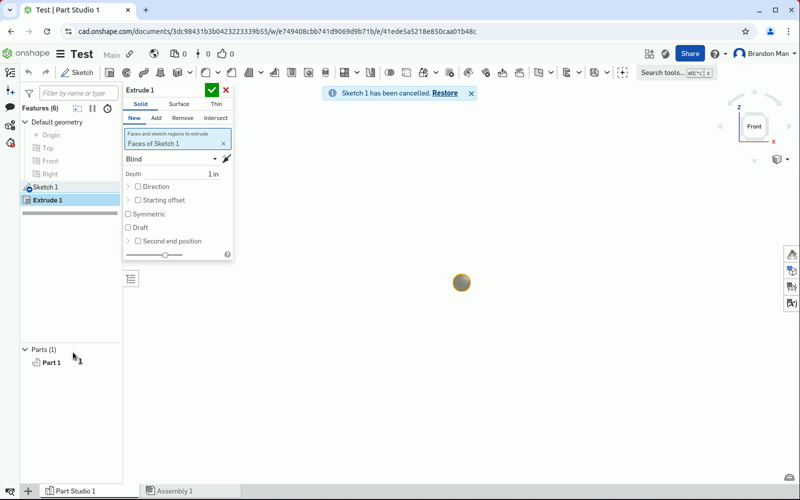
mouse_move(143, 106)
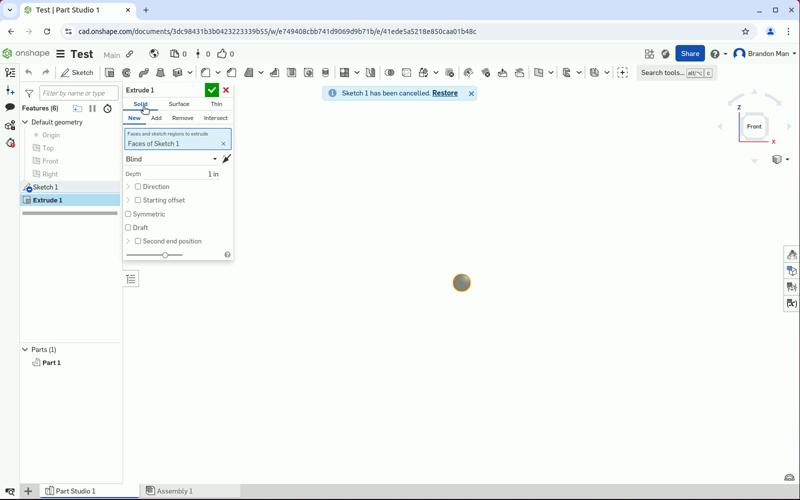
click(143, 106)
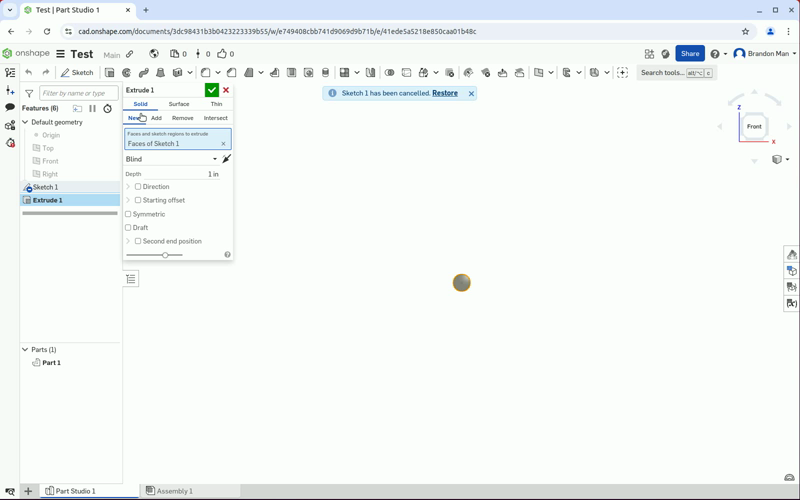
mouse_move(137, 120)
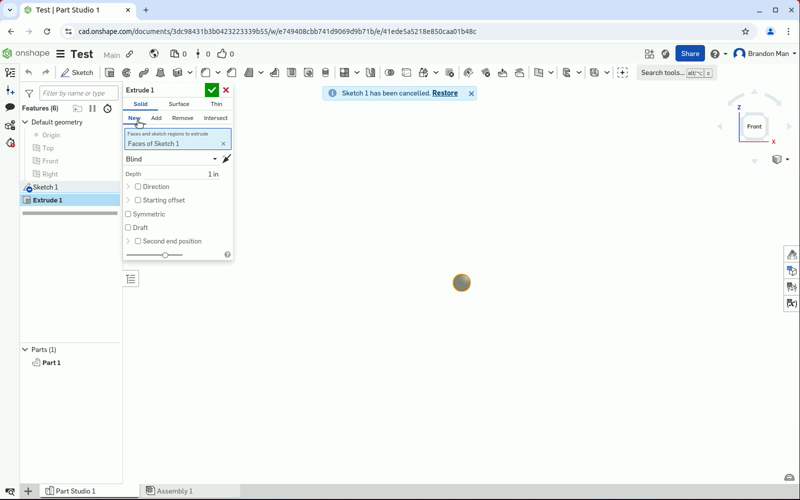
click(137, 120)
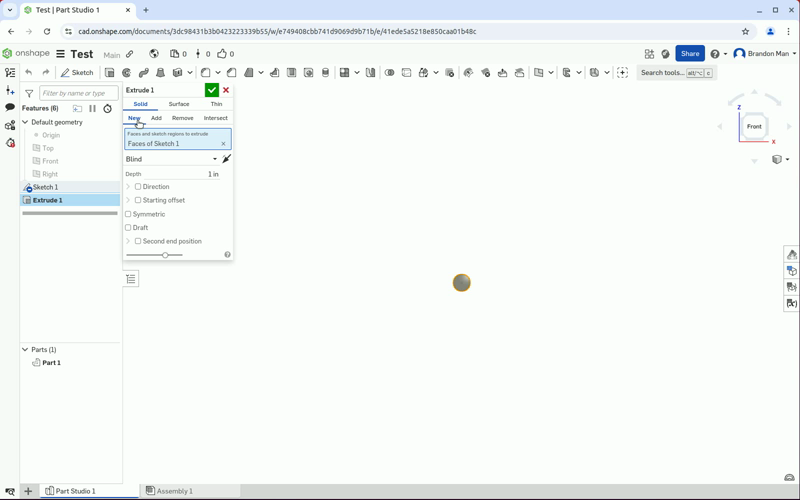
key(tab, 4)
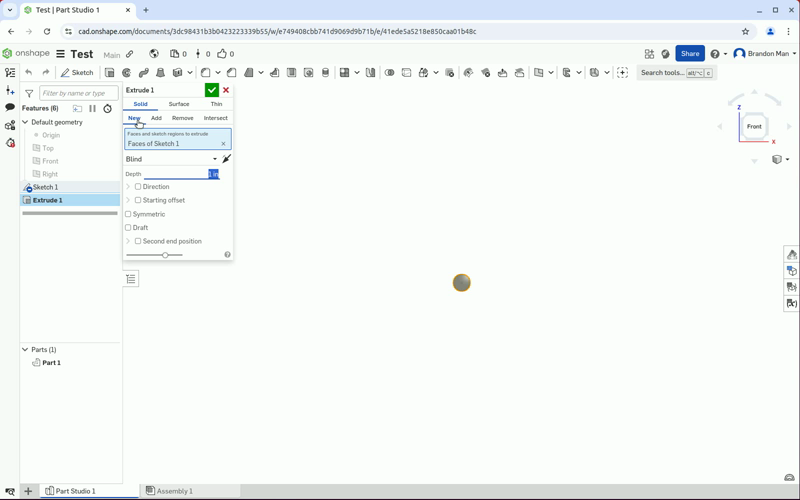
text(7.703)
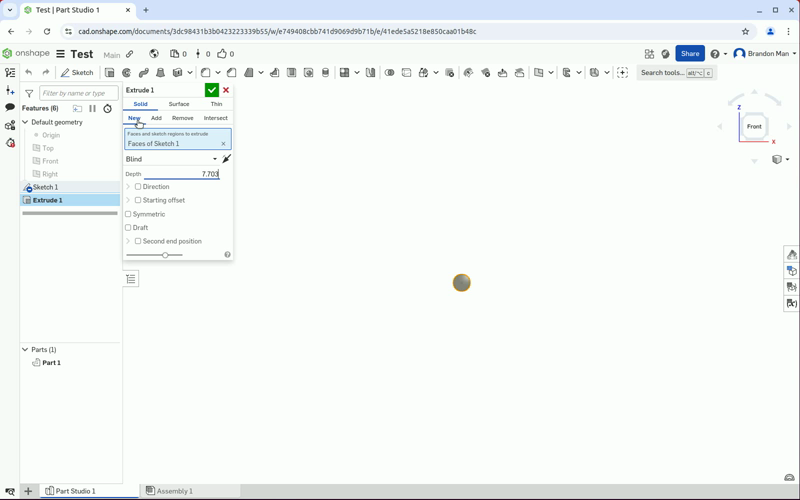
key(enter)
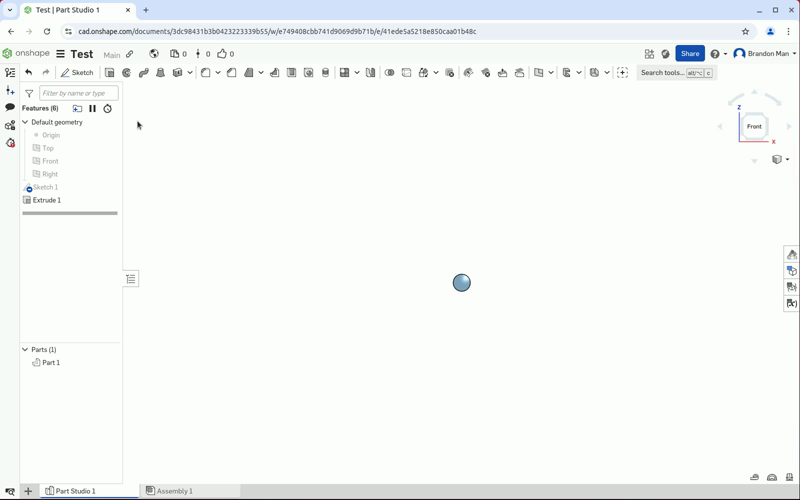
key(shift+h)
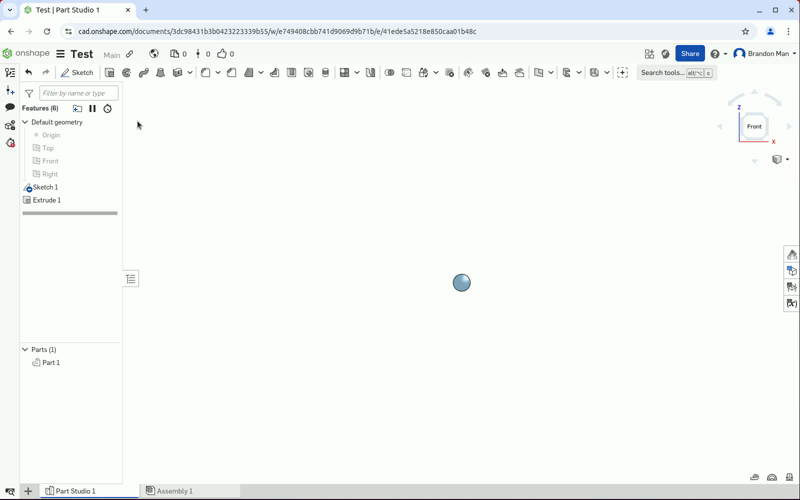
key(shift+h)
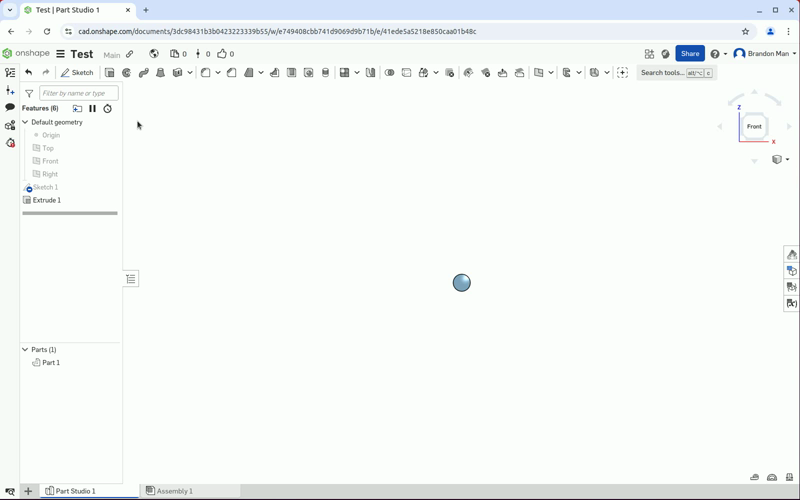
mouse_move(73, 189)
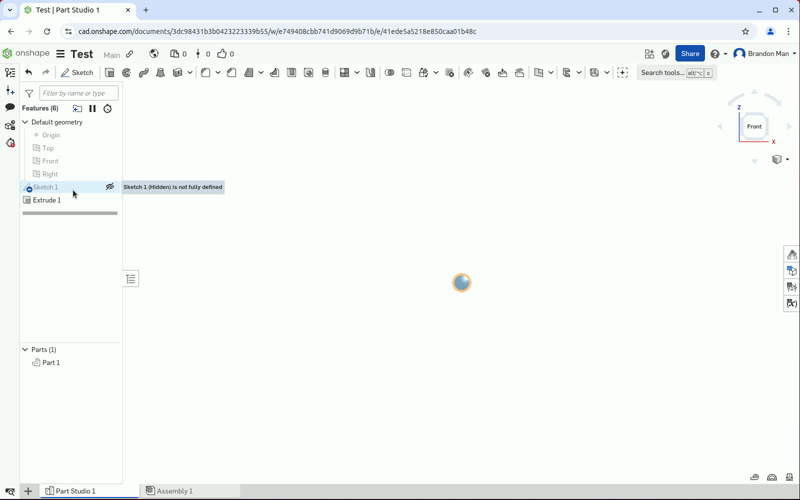
click(73, 189)
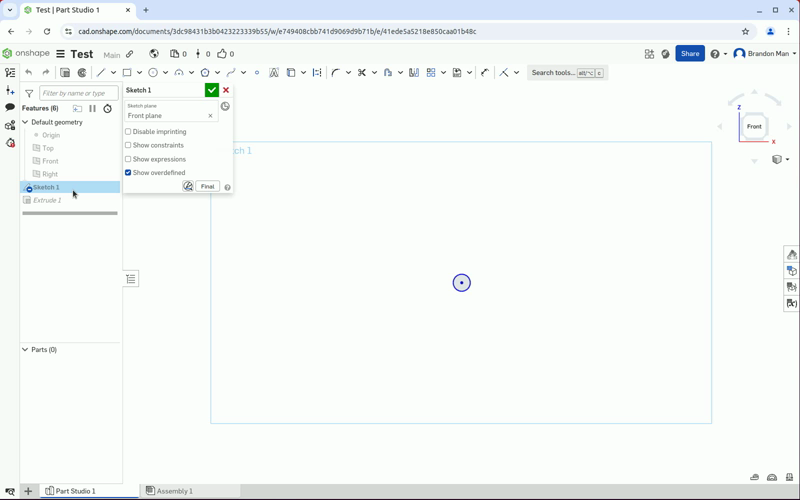
mouse_move(229, 92)
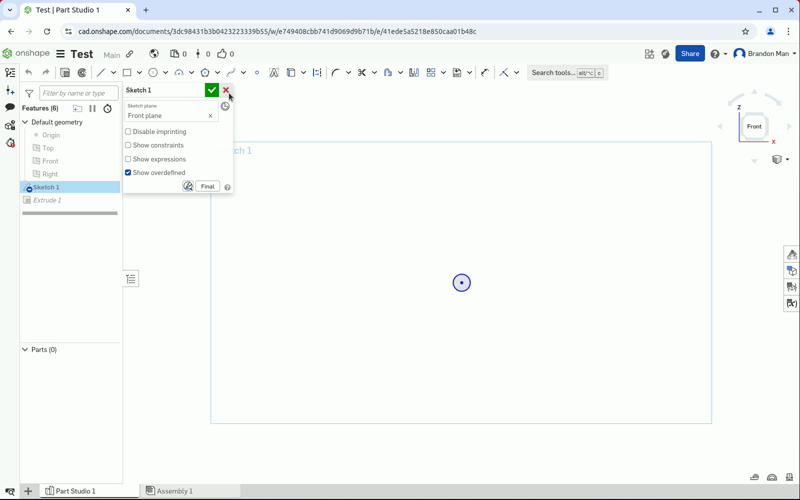
click(229, 92)
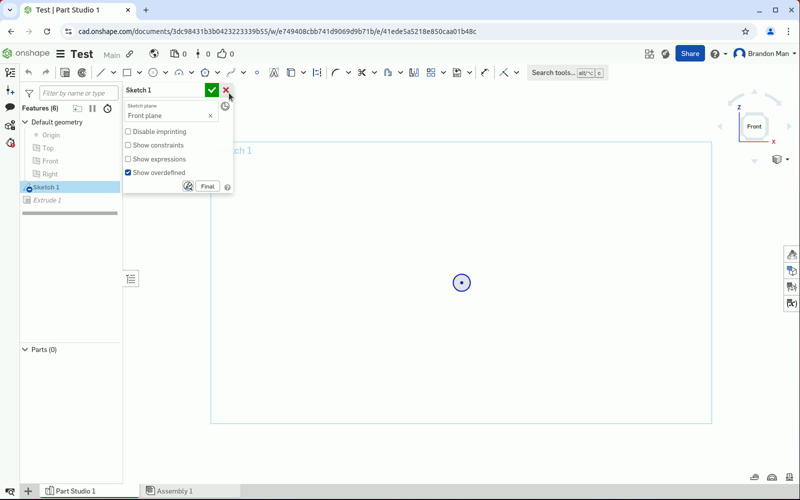
key(shift+s)
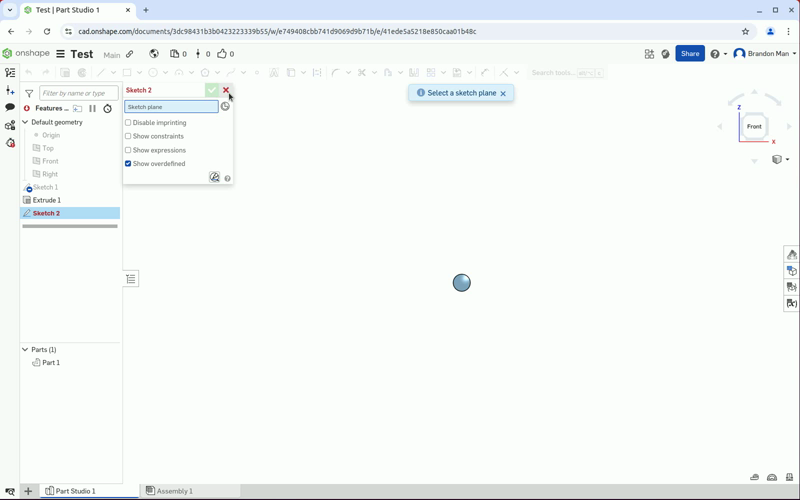
mouse_move(73, 163)
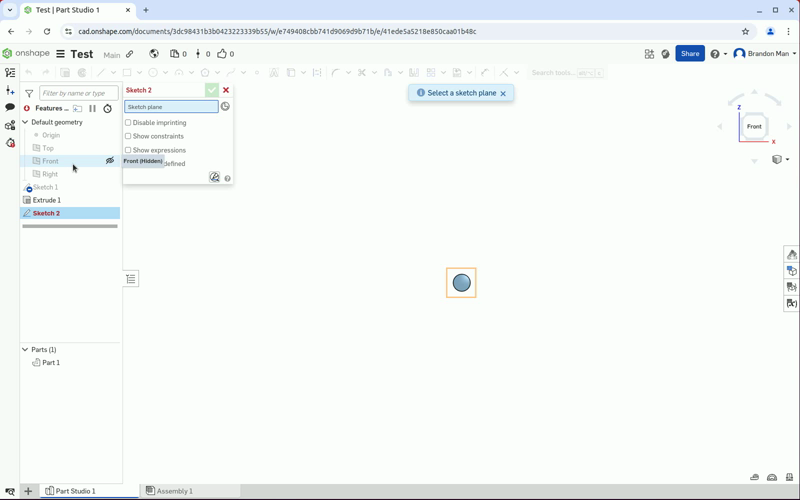
click(73, 163)
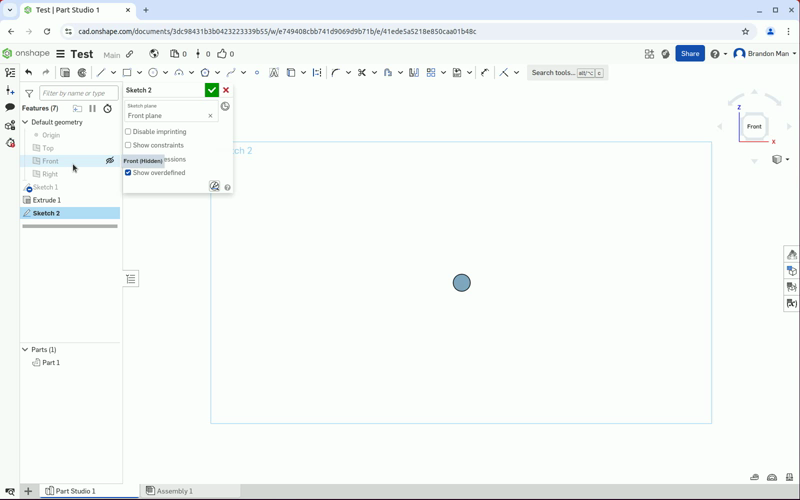
mouse_move(73, 352)
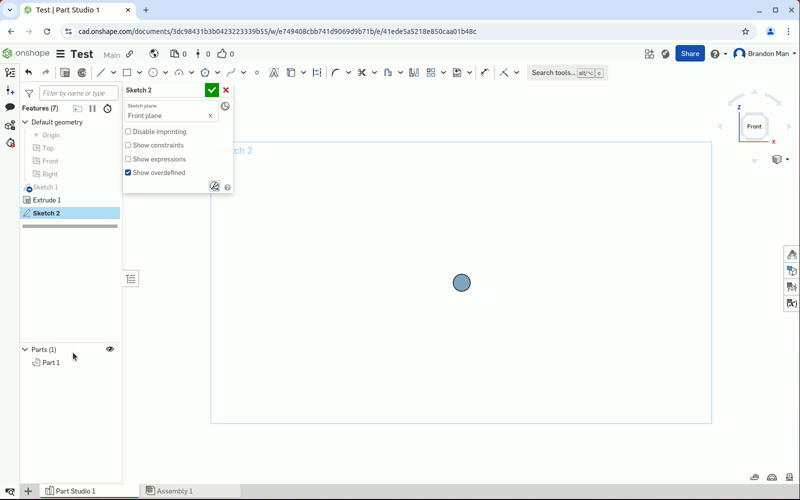
key(y)
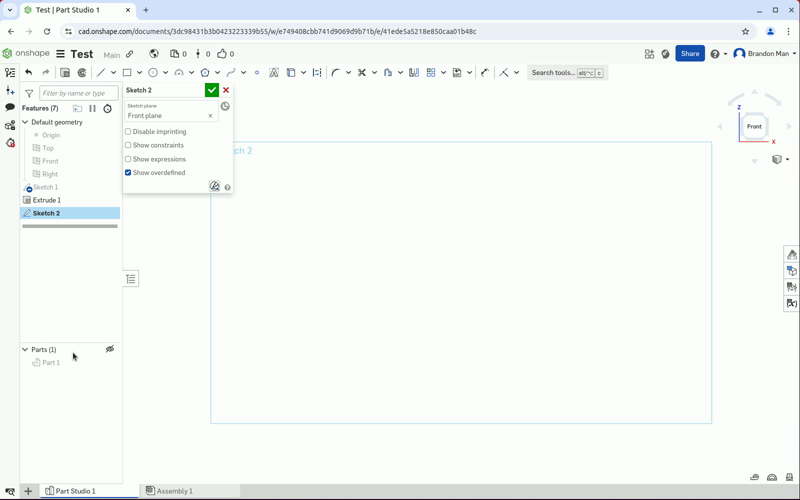
key(l)
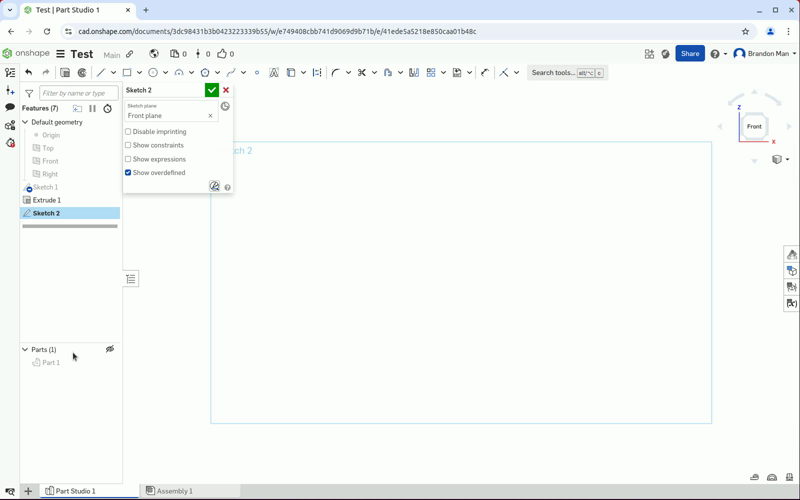
key_down(shift)
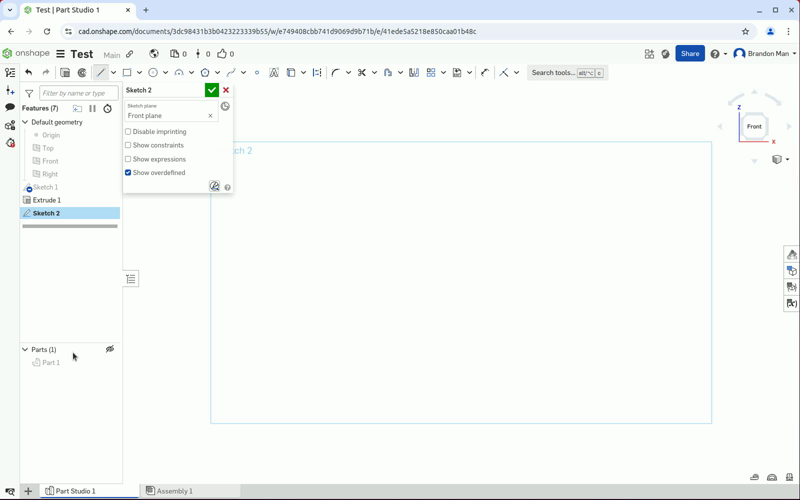
mouse_move(460, 290)
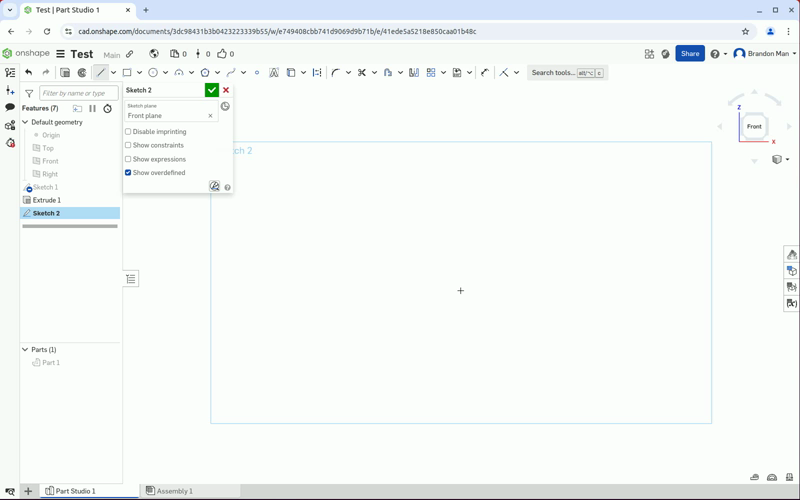
click(460, 290)
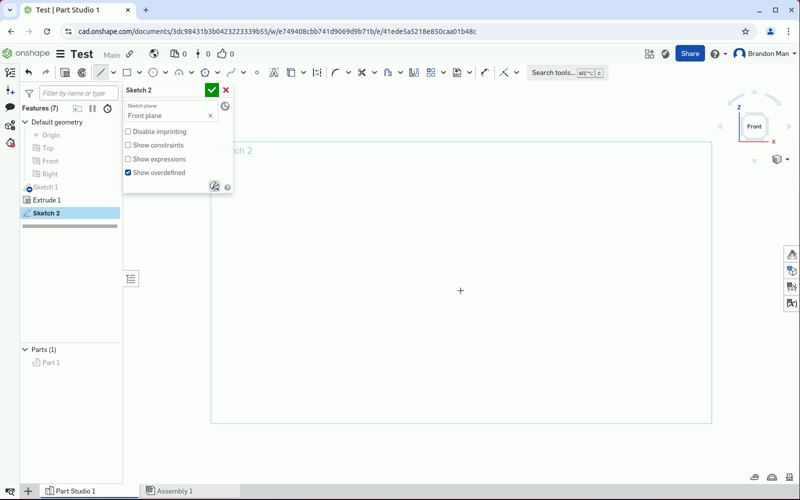
key_up(shift)
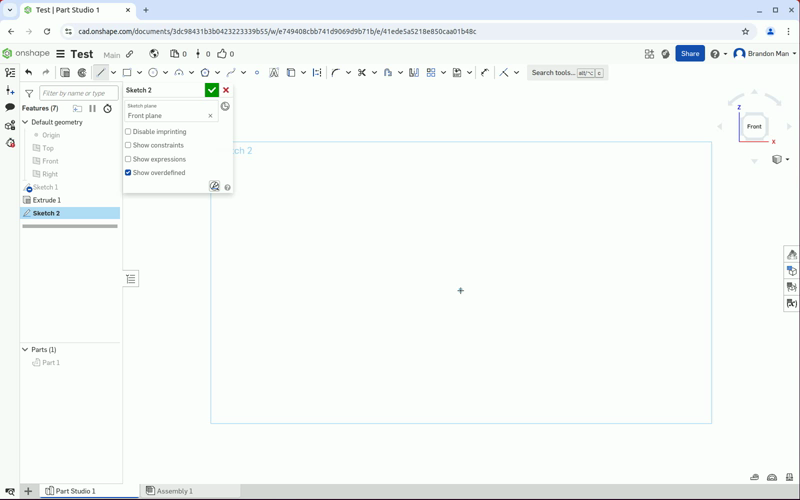
key_down(shift)
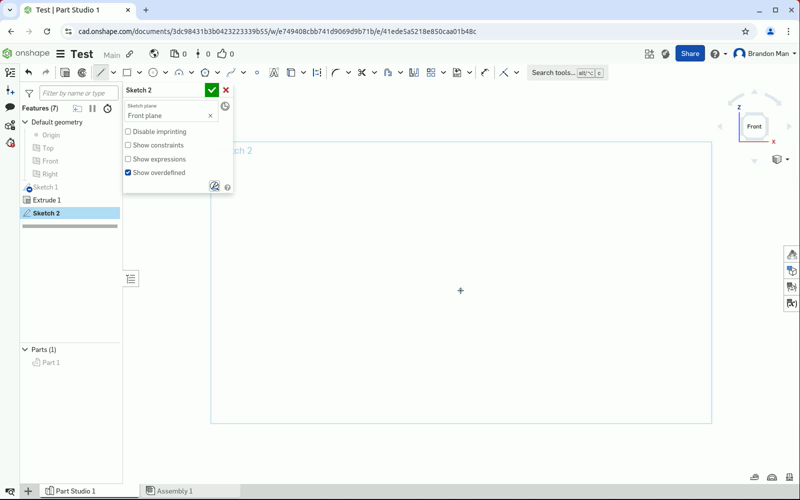
mouse_move(490, 290)
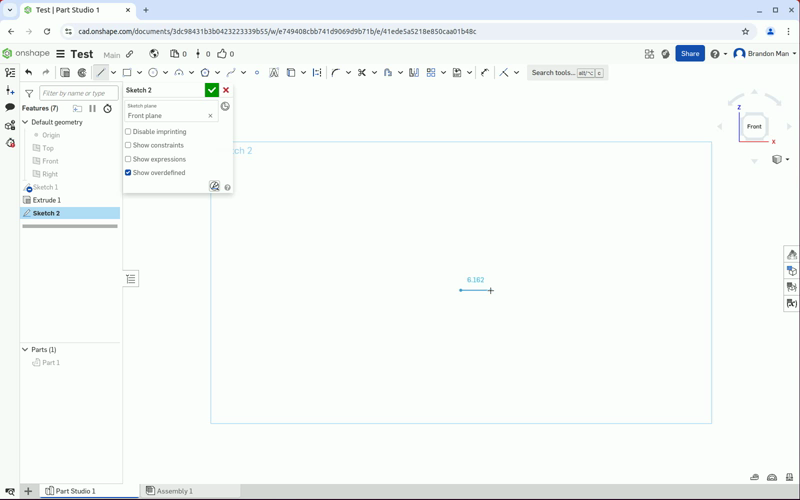
mouse_move(492, 290)
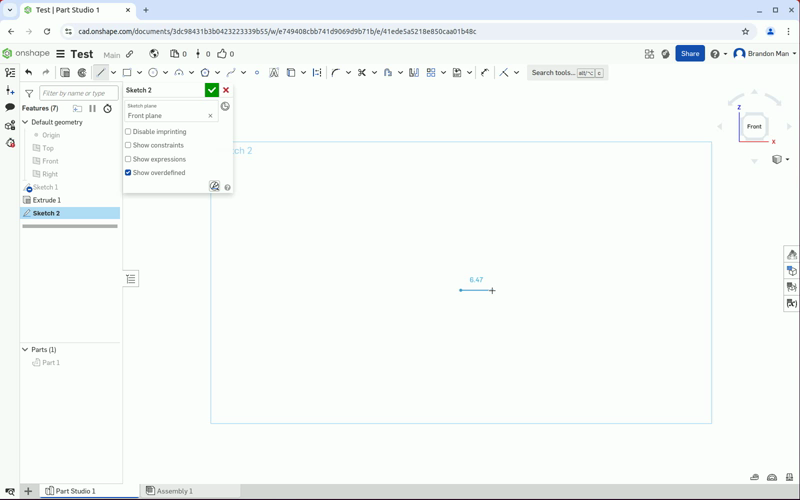
click(492, 290)
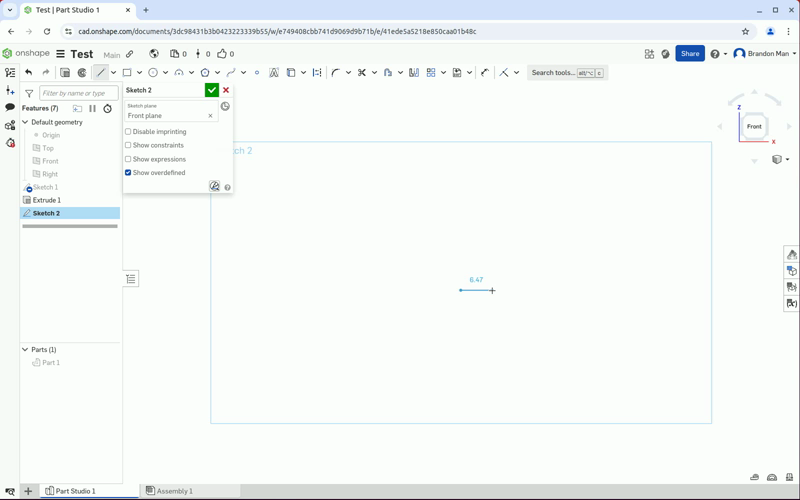
key_up(shift)
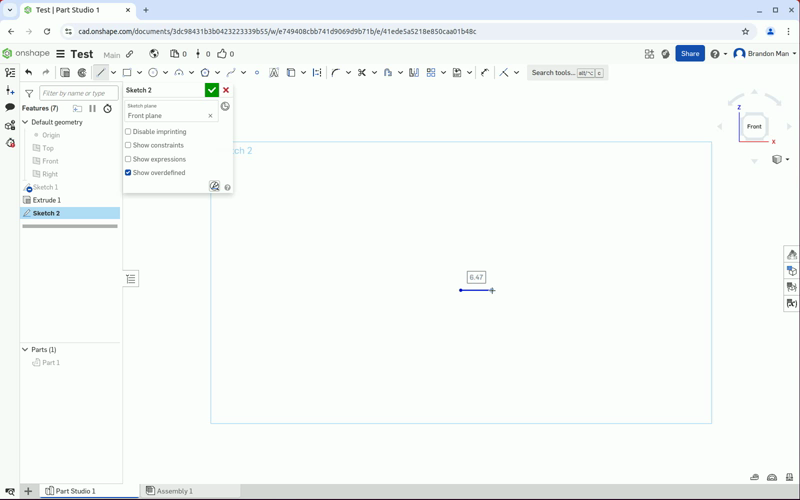
key_down(shift)
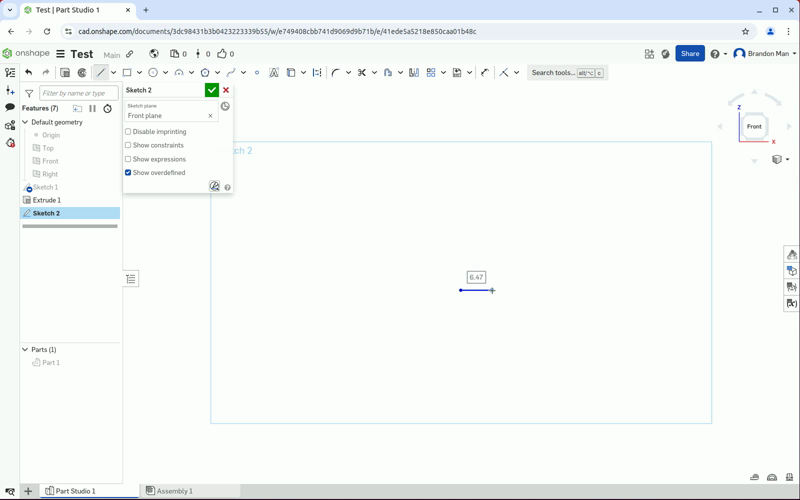
mouse_move(522, 290)
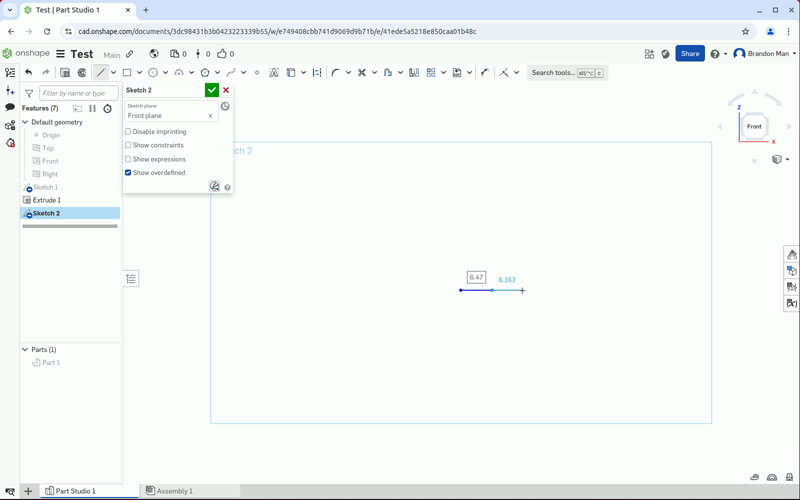
mouse_move(492, 286)
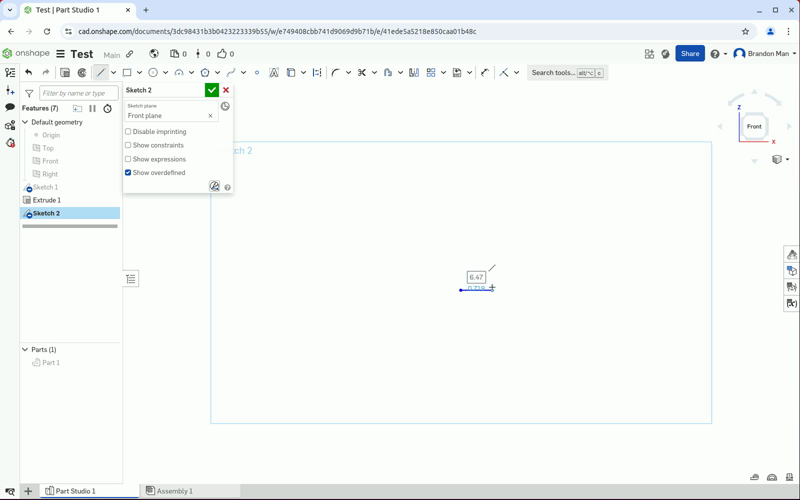
scroll(6)
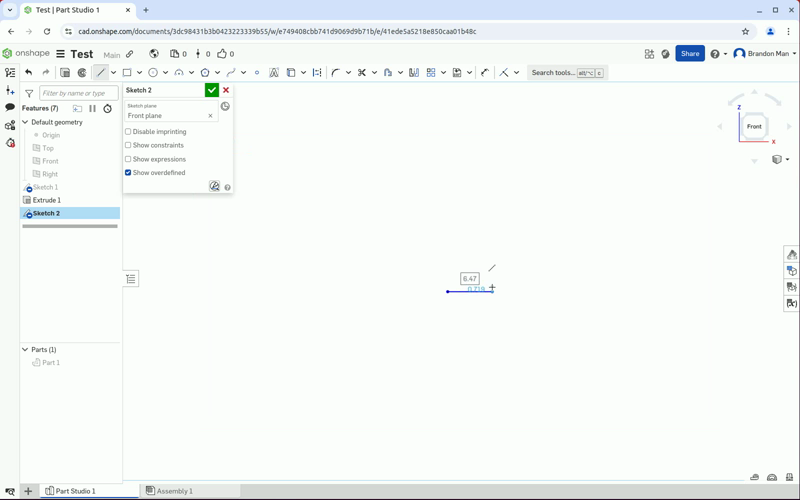
scroll(6)
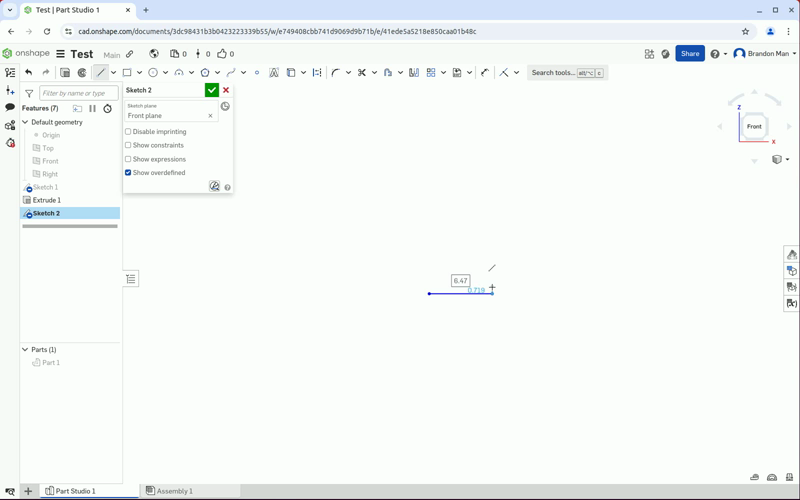
scroll(6)
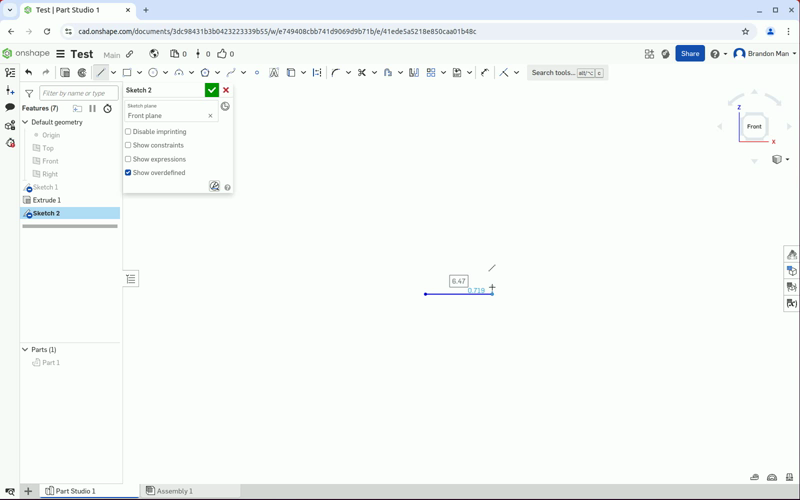
scroll(6)
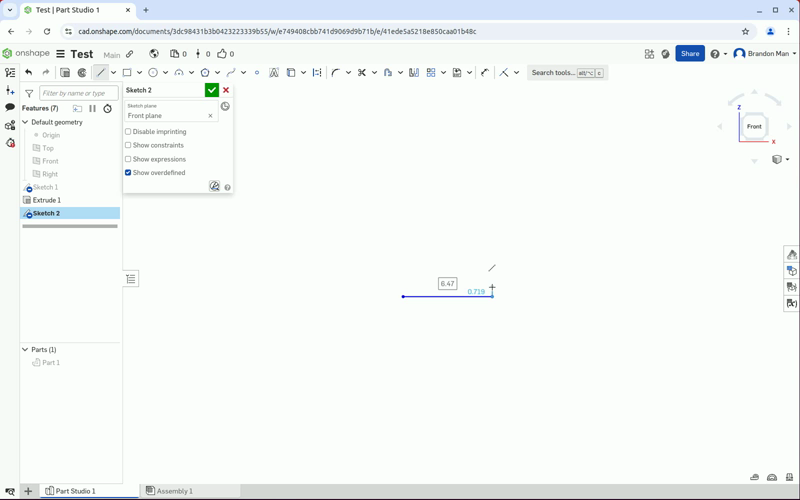
scroll(6)
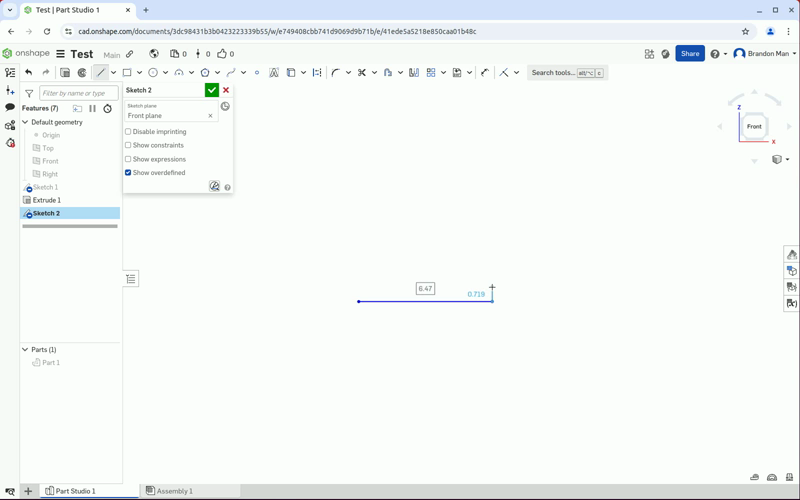
scroll(6)
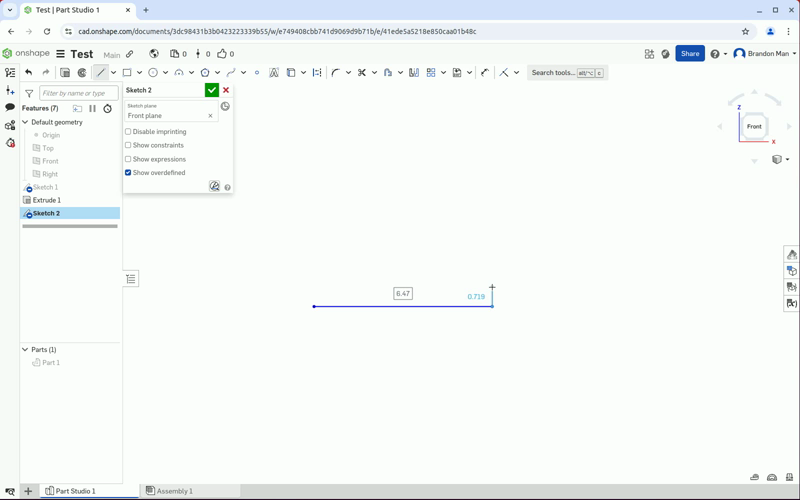
scroll(6)
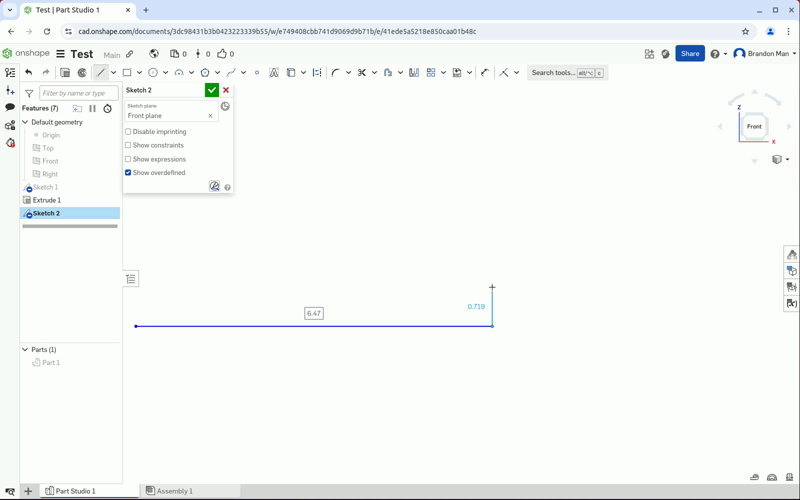
click(492, 286)
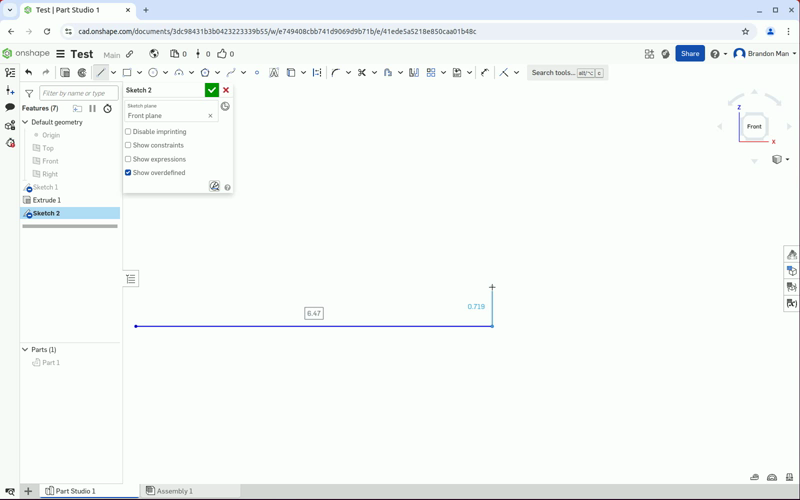
scroll(-6)
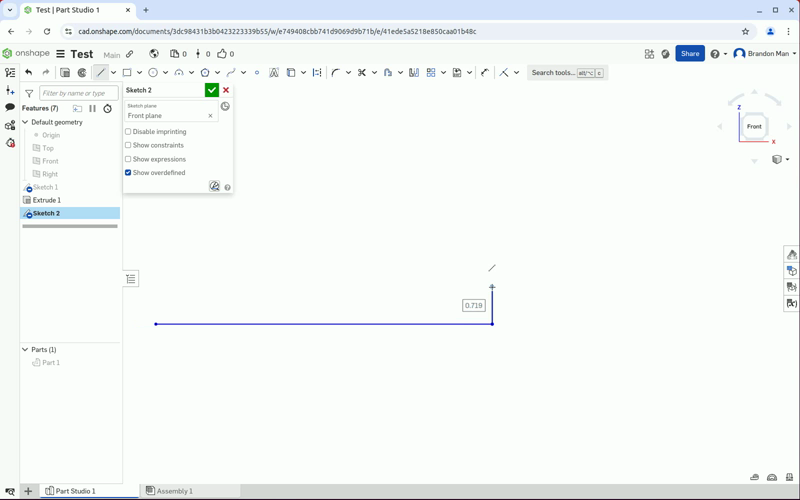
scroll(-6)
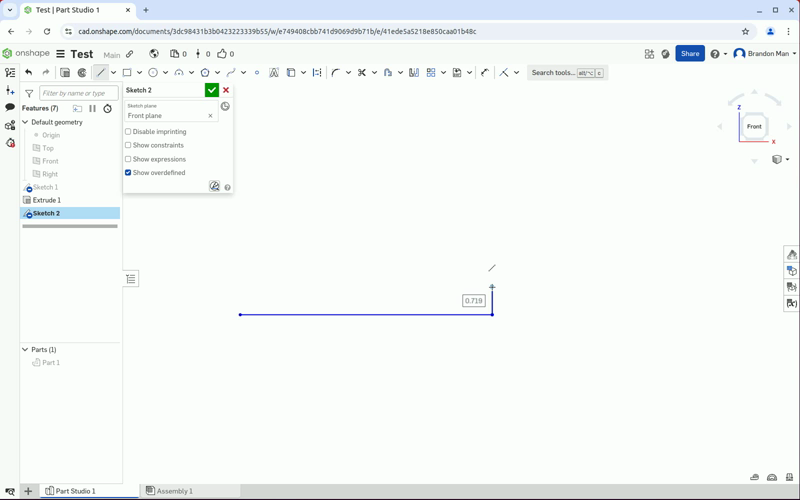
scroll(-6)
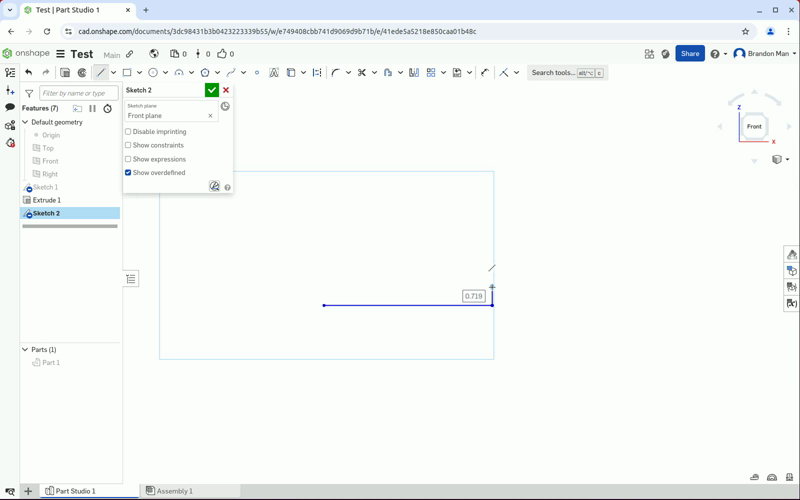
scroll(-6)
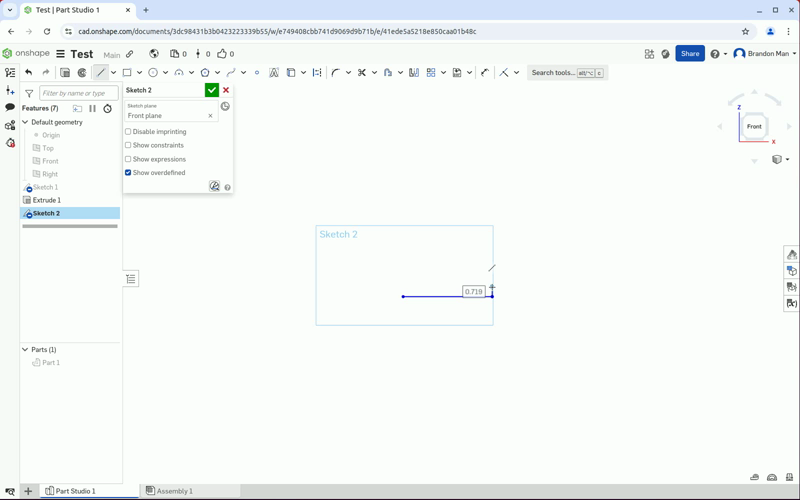
scroll(-6)
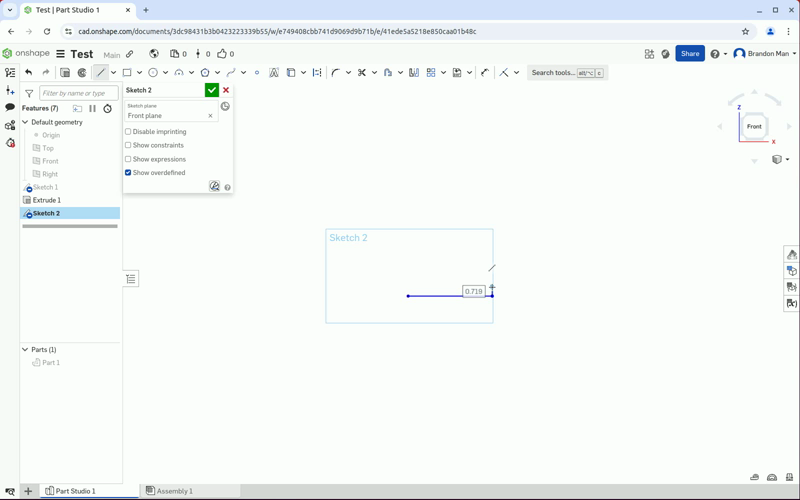
scroll(-6)
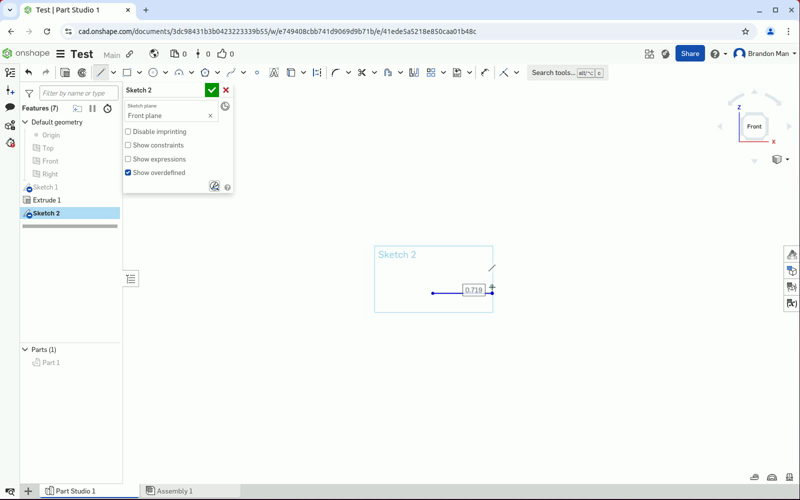
scroll(-6)
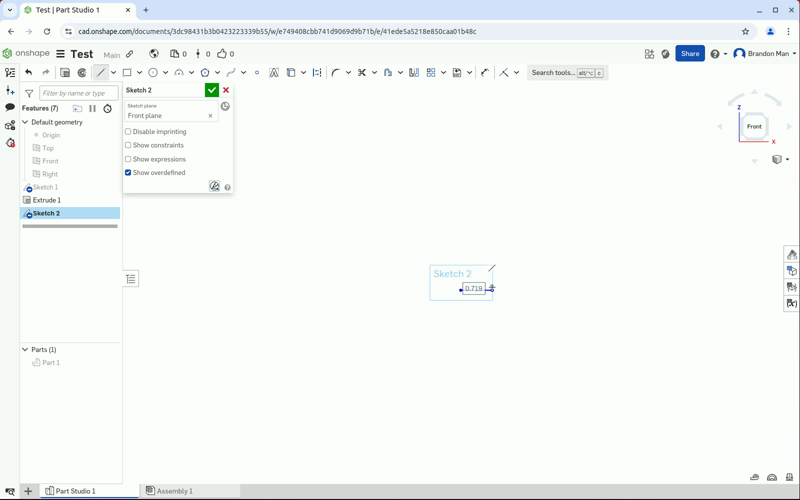
key_up(shift)
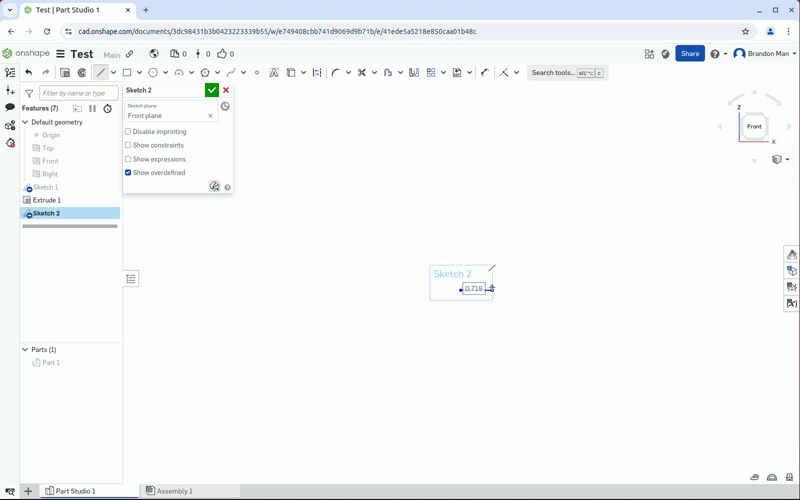
key_down(shift)
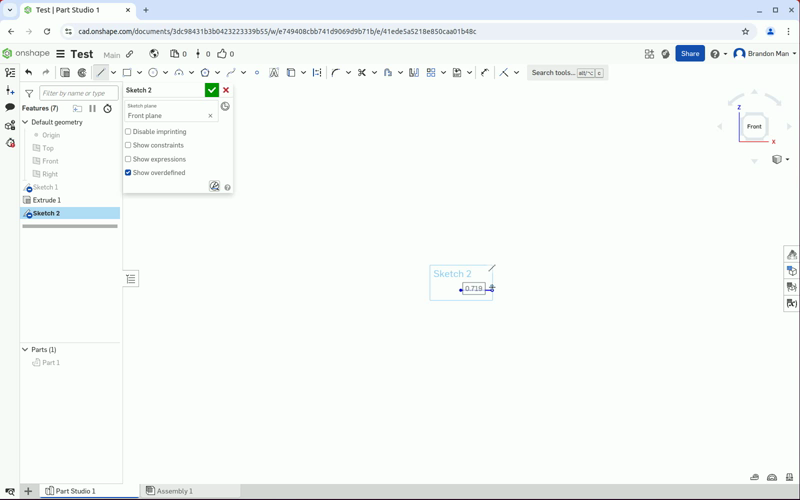
mouse_move(522, 286)
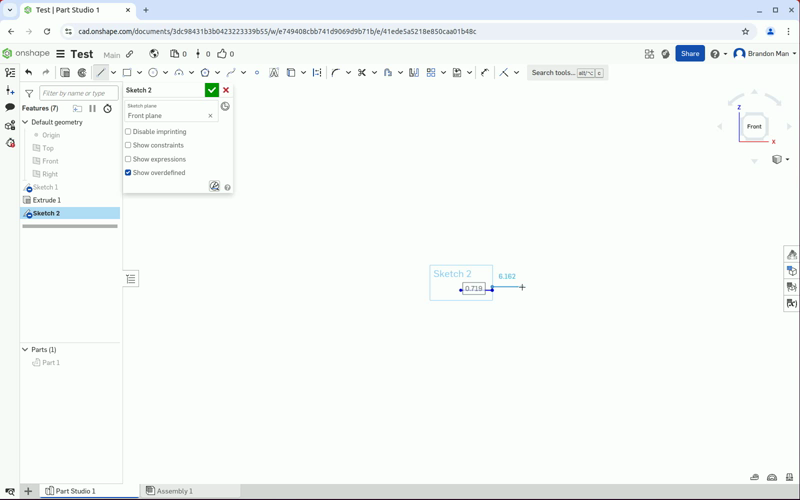
mouse_move(460, 286)
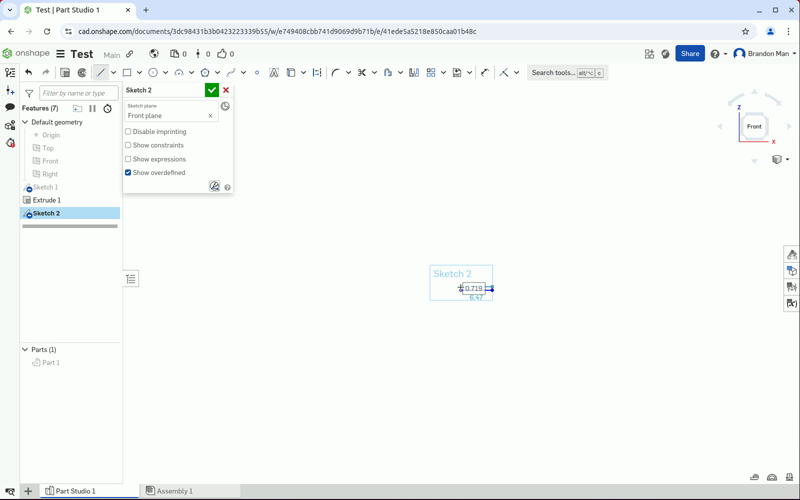
scroll(6)
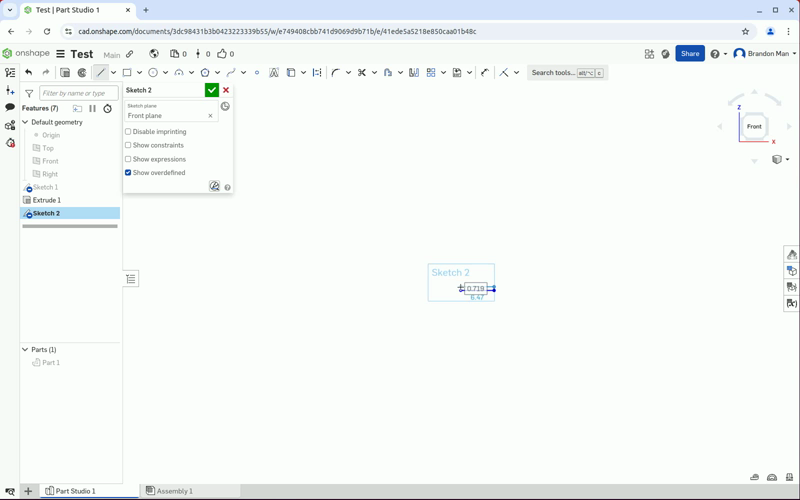
scroll(6)
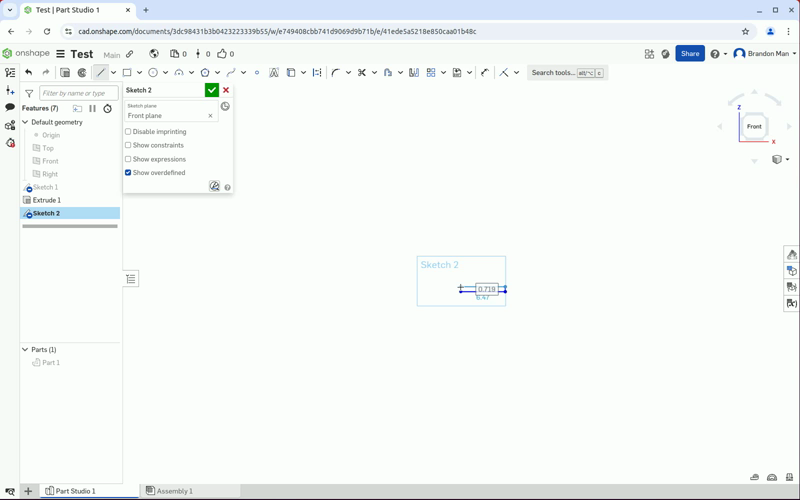
scroll(6)
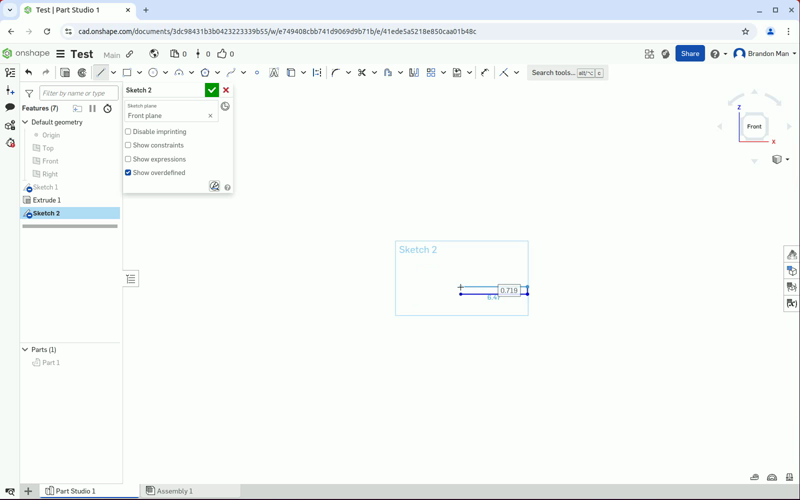
scroll(6)
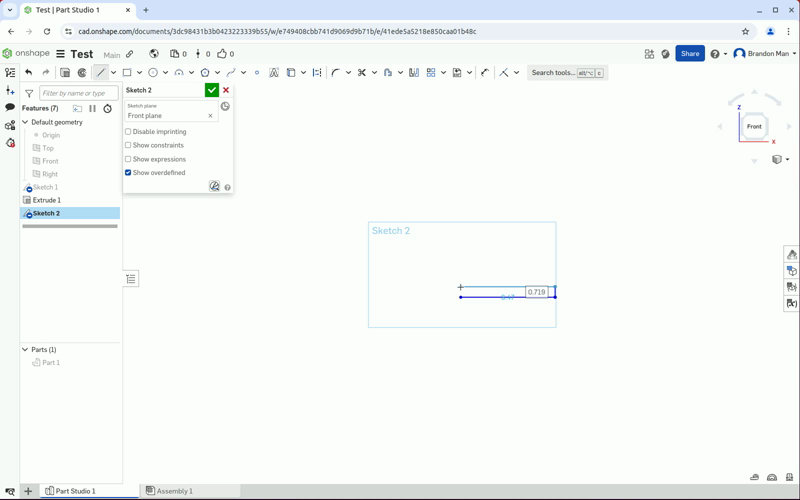
scroll(6)
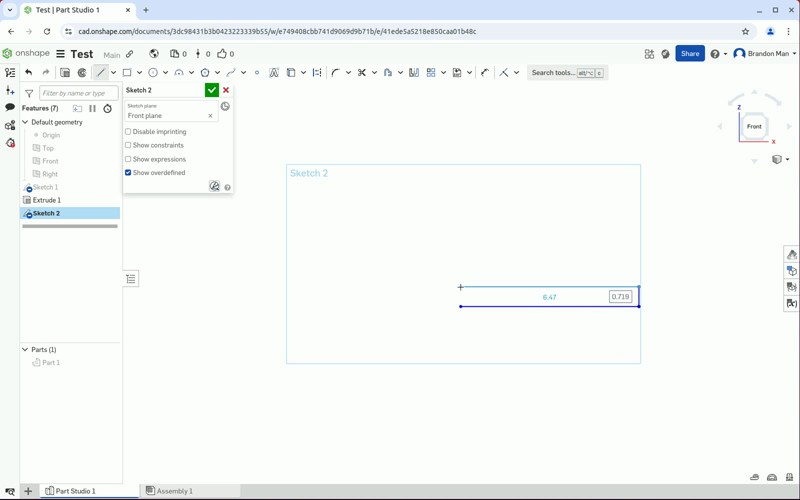
scroll(6)
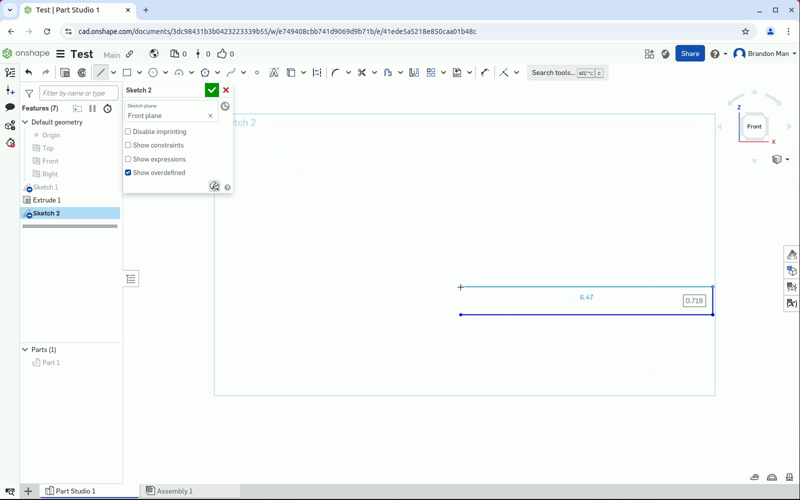
scroll(6)
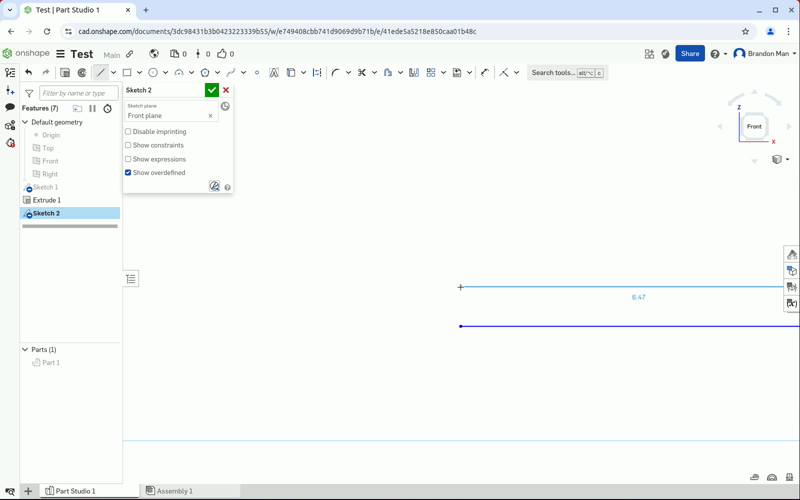
click(460, 286)
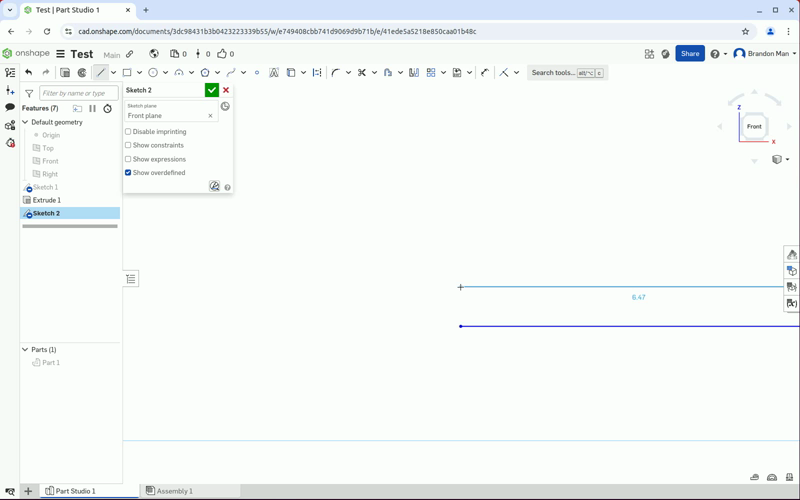
scroll(-6)
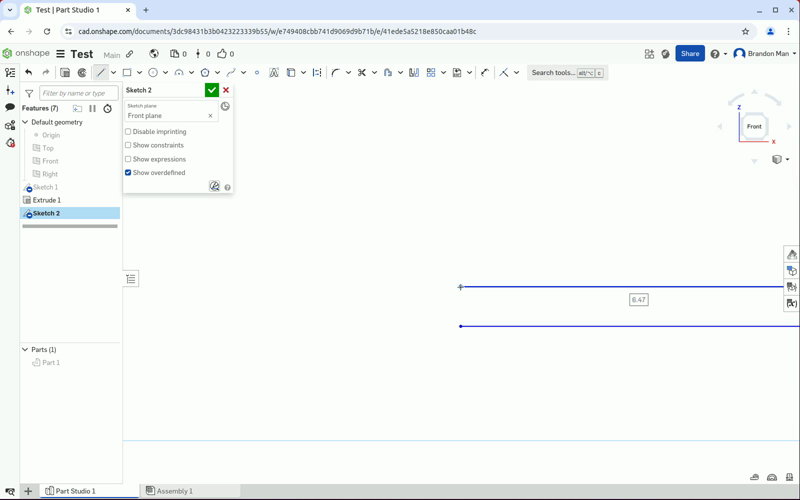
scroll(-6)
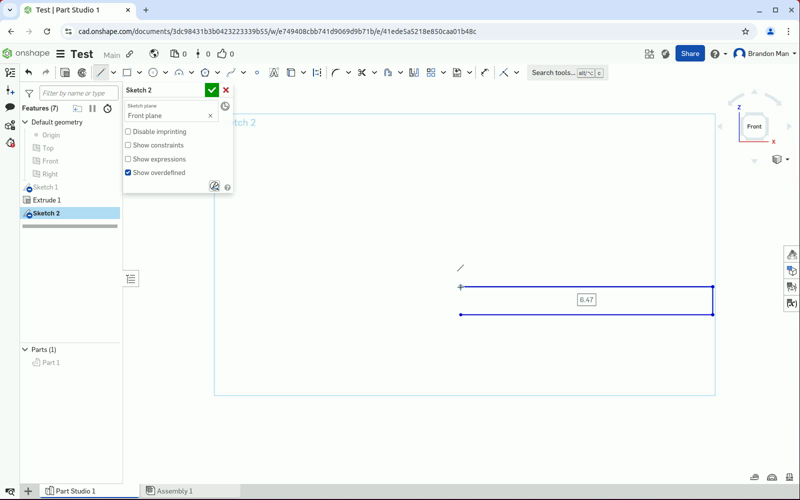
scroll(-6)
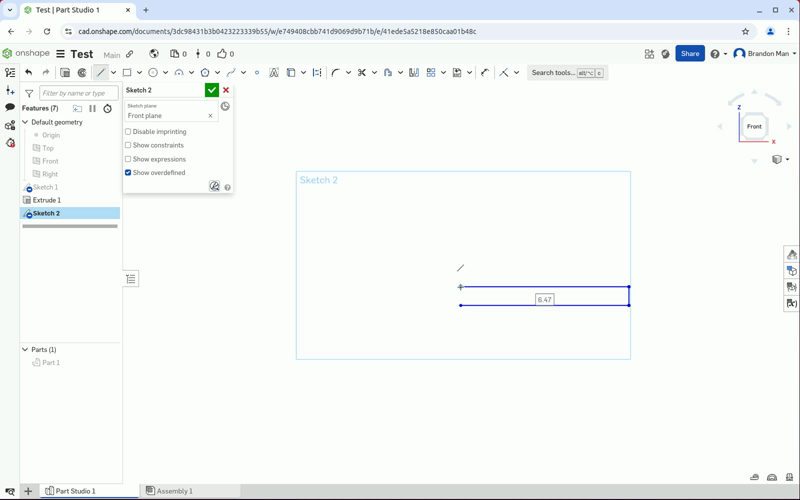
scroll(-6)
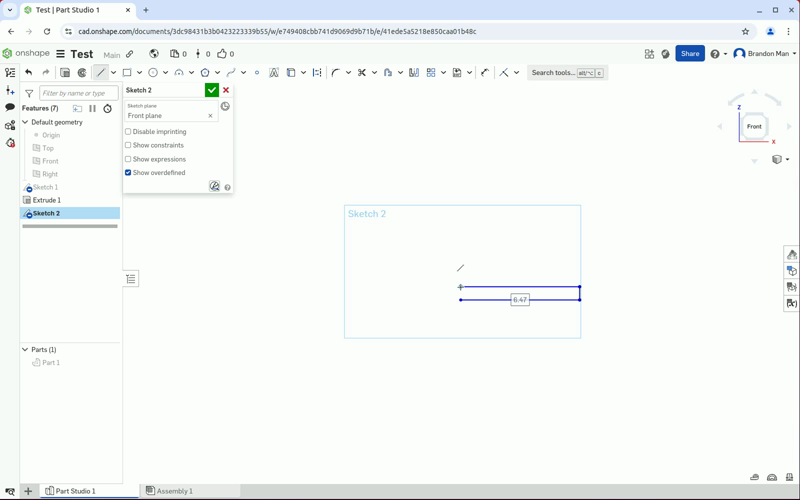
scroll(-6)
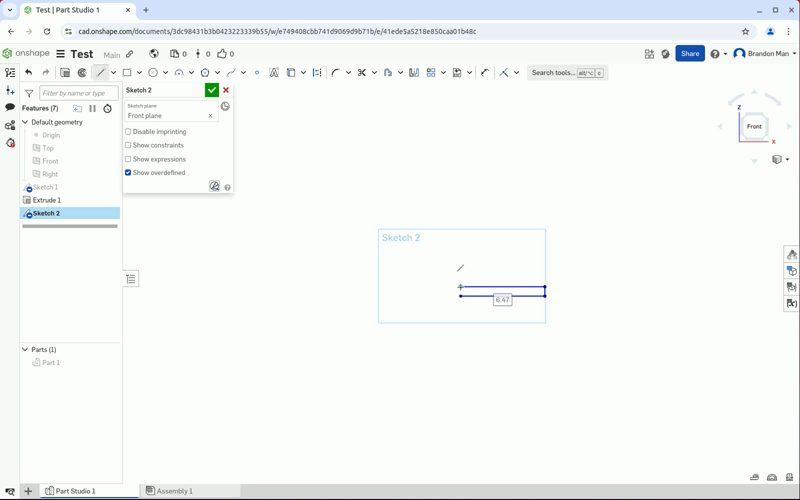
scroll(-6)
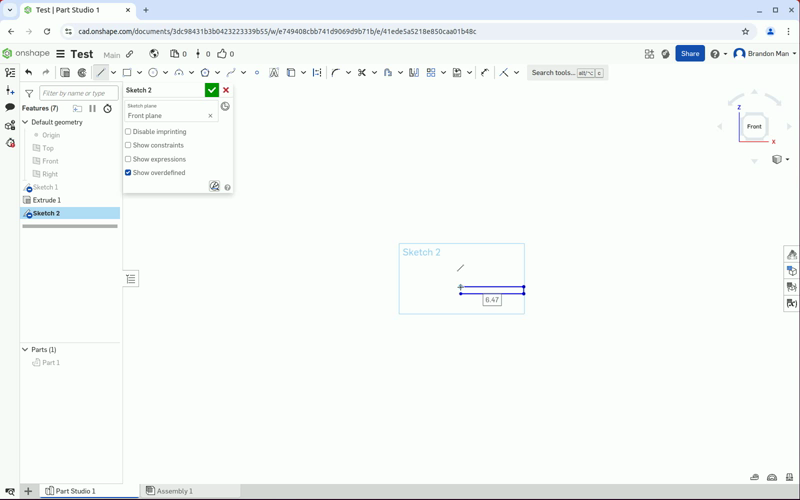
scroll(-6)
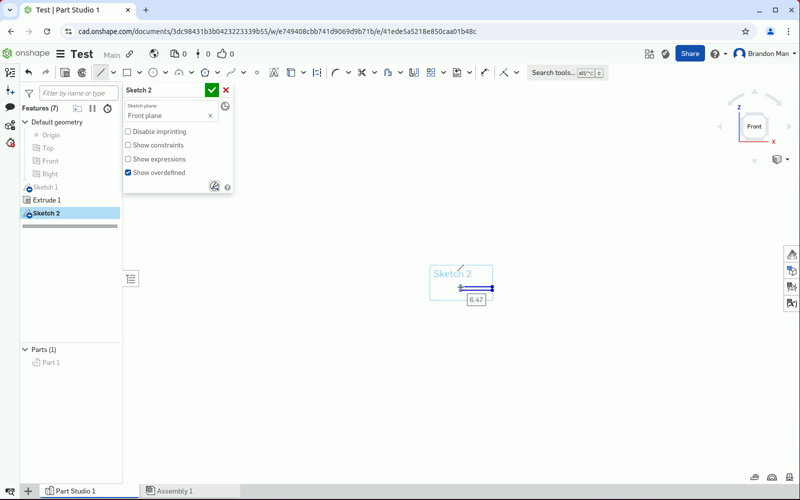
key_up(shift)
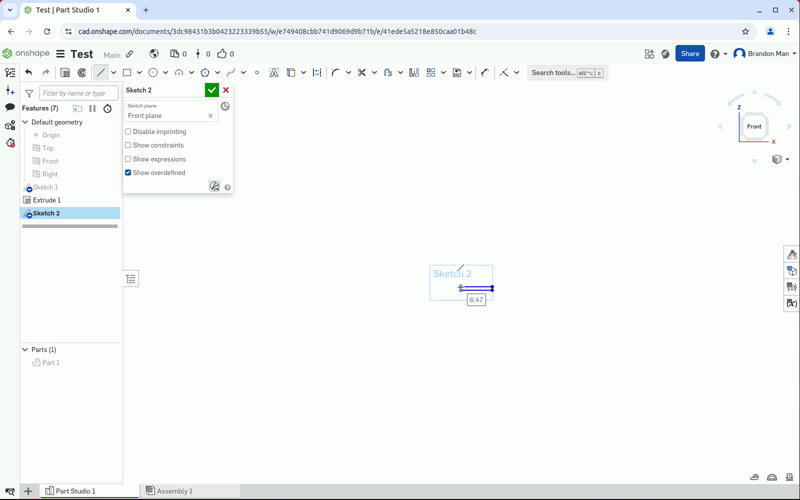
mouse_move(490, 286)
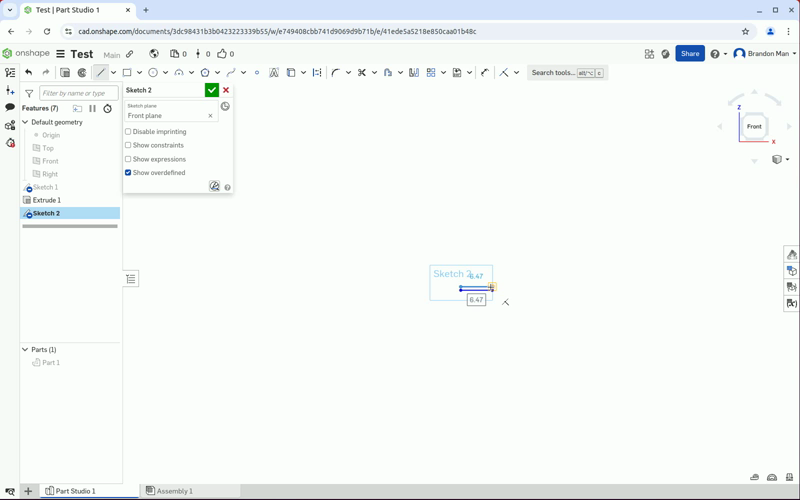
key_down(shift)
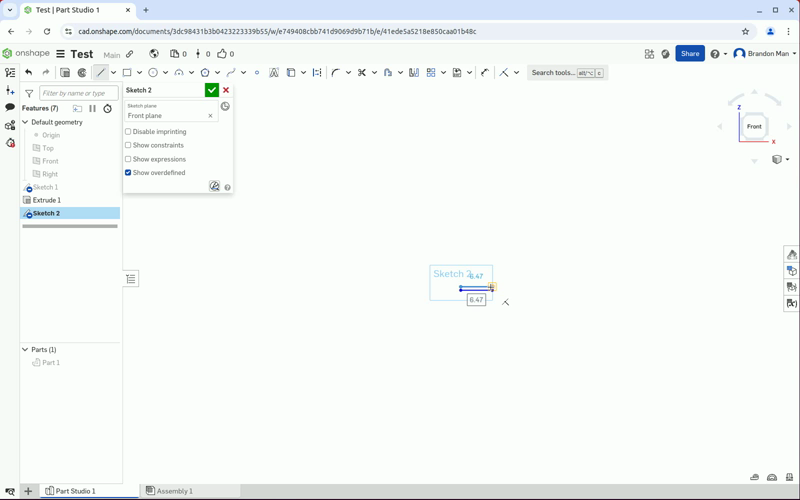
mouse_move(460, 290)
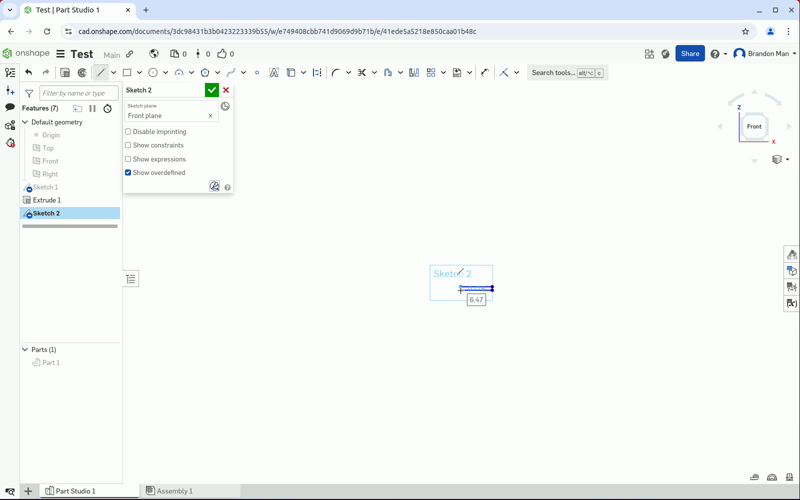
scroll(6)
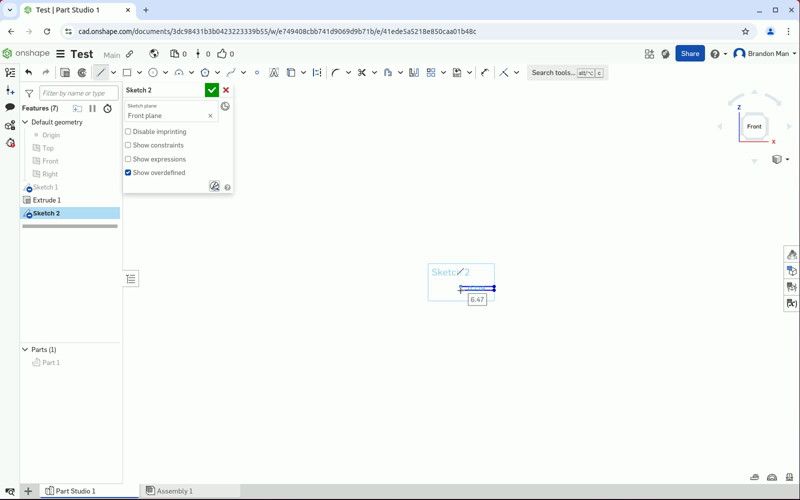
scroll(6)
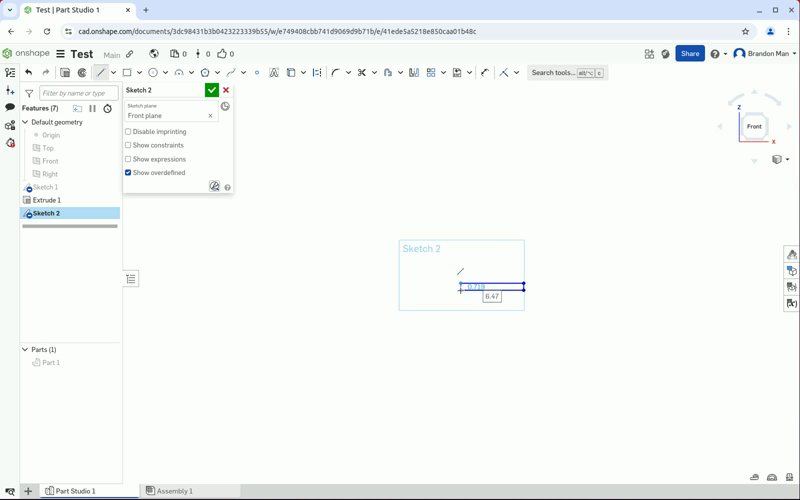
scroll(6)
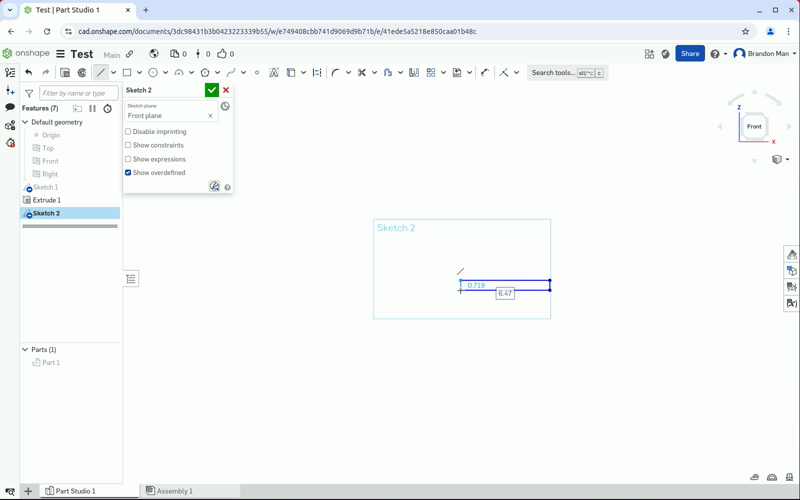
scroll(6)
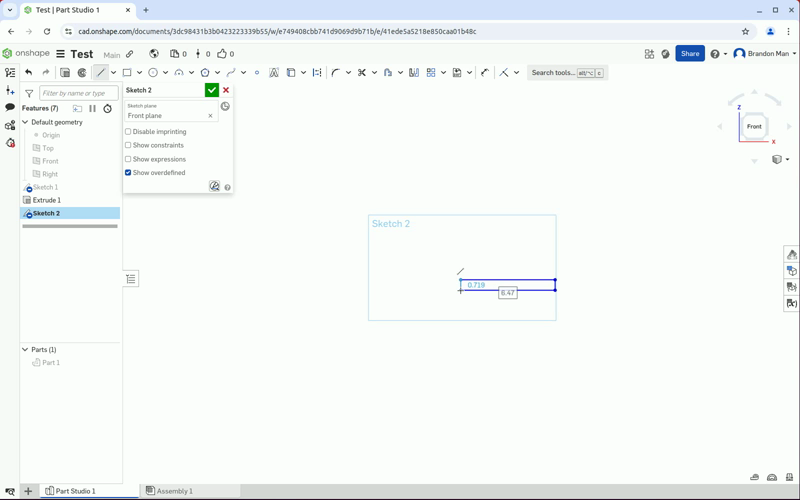
scroll(6)
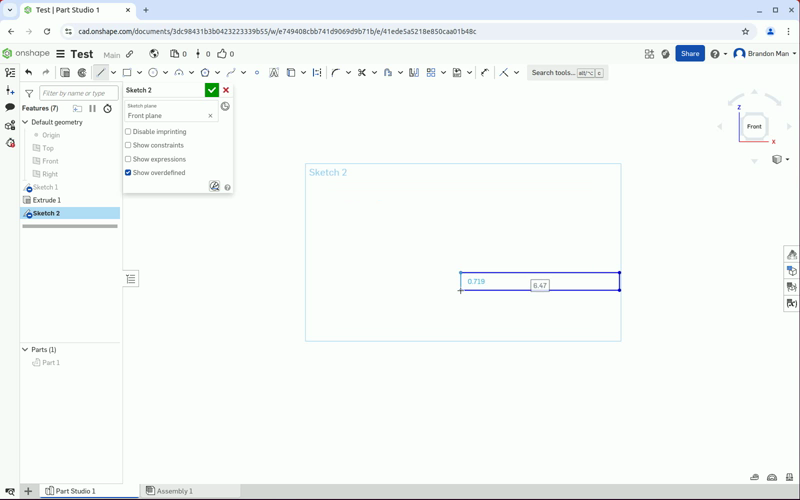
scroll(6)
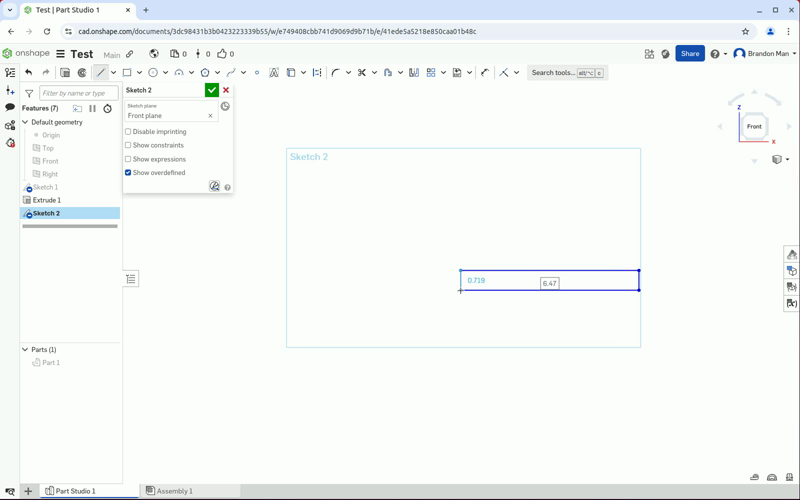
scroll(6)
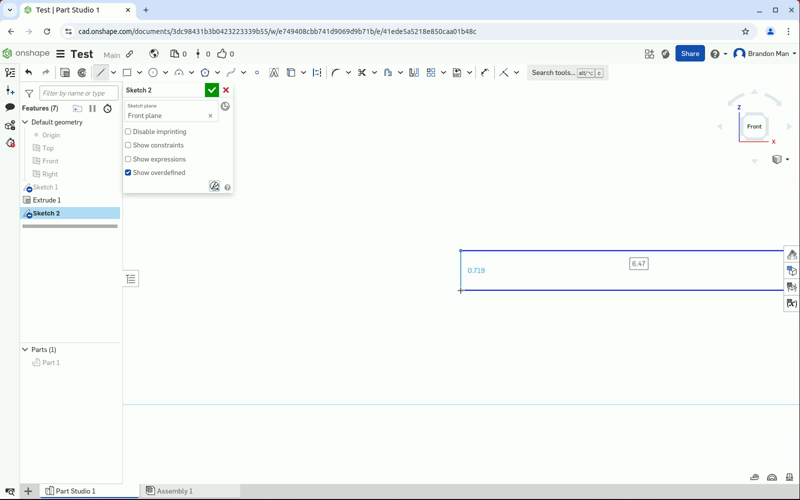
key_up(shift)
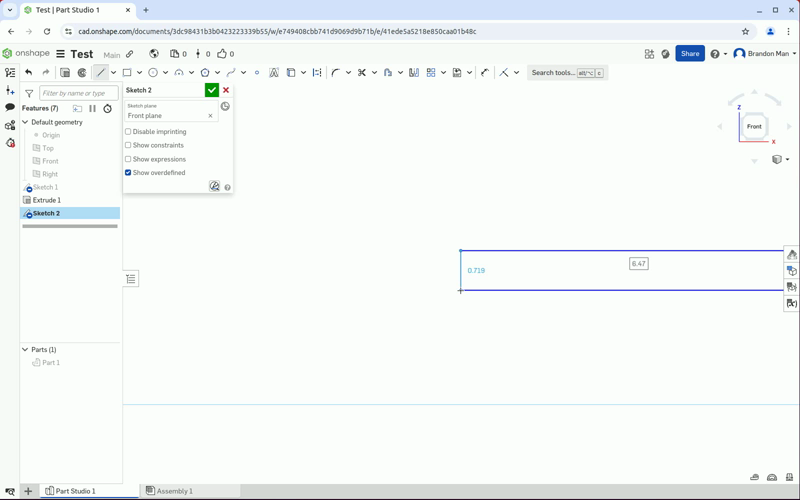
click(460, 290)
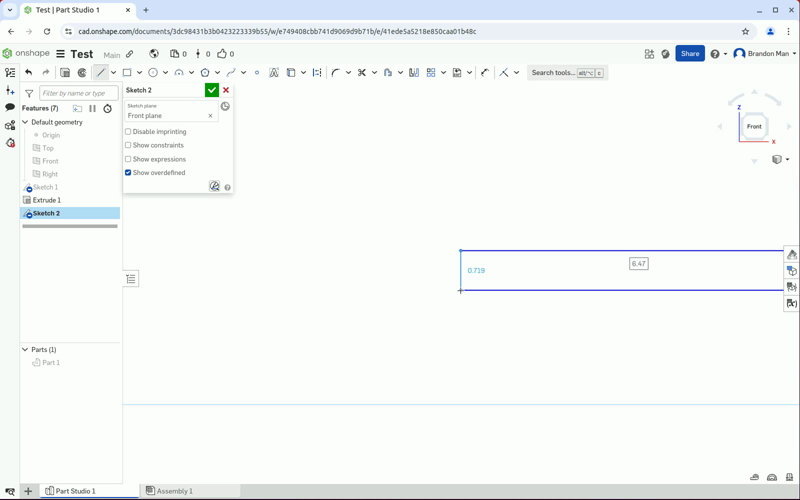
scroll(-6)
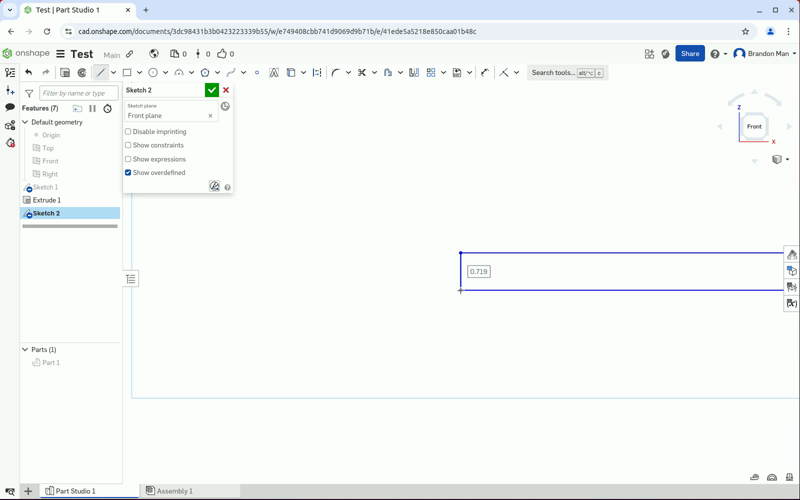
scroll(-6)
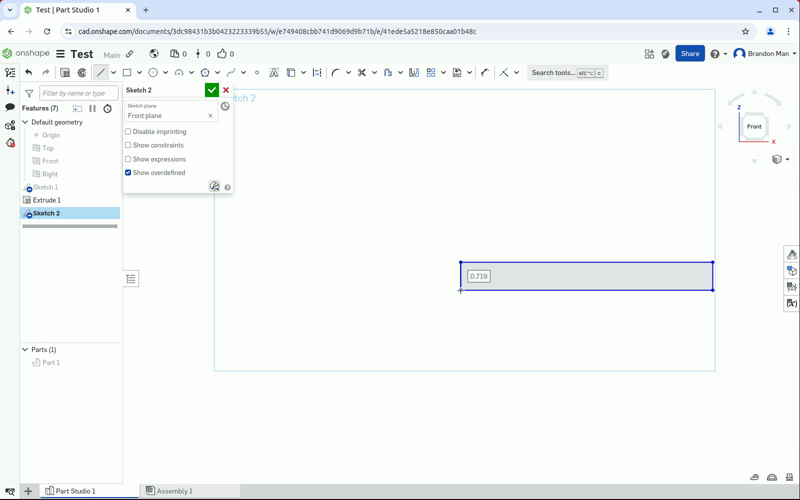
scroll(-6)
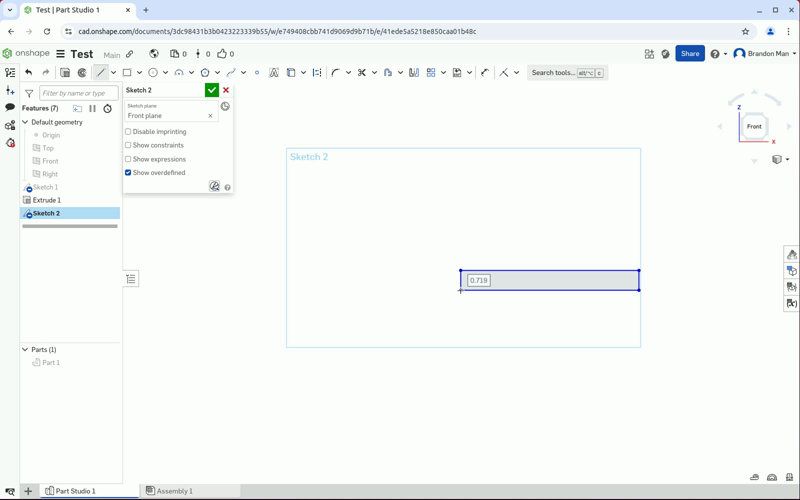
scroll(-6)
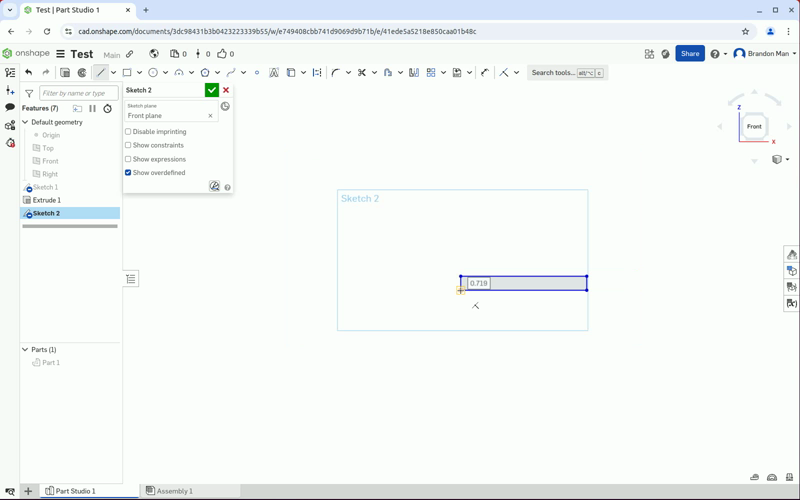
scroll(-6)
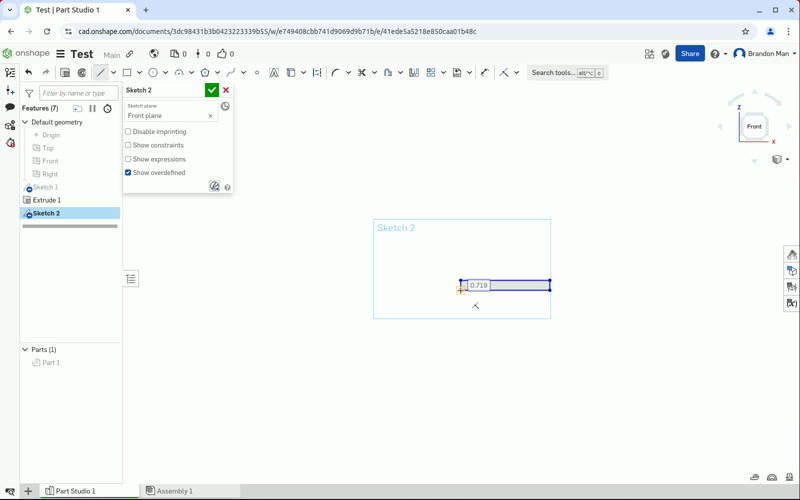
scroll(-6)
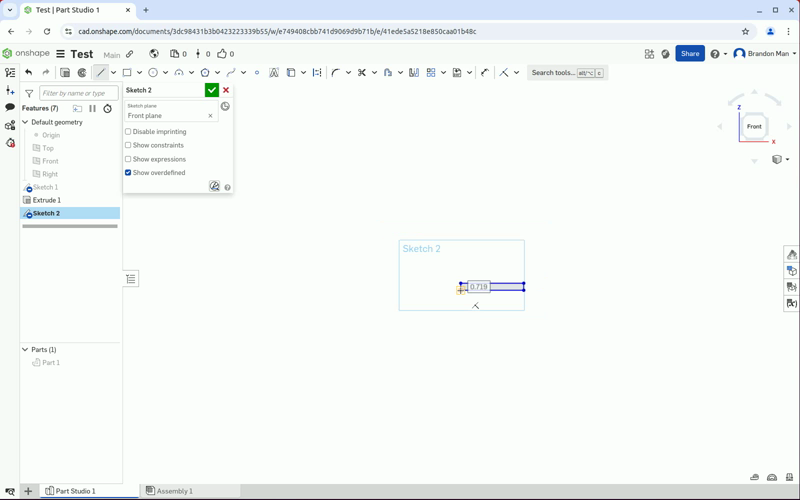
scroll(-6)
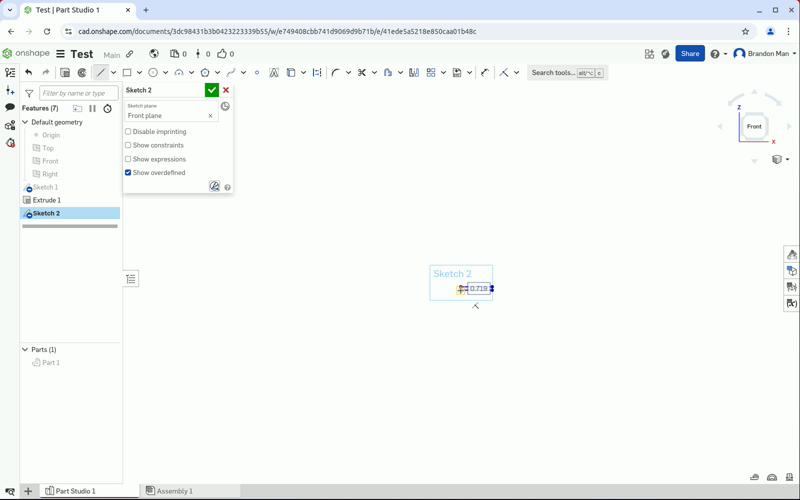
key(esc)
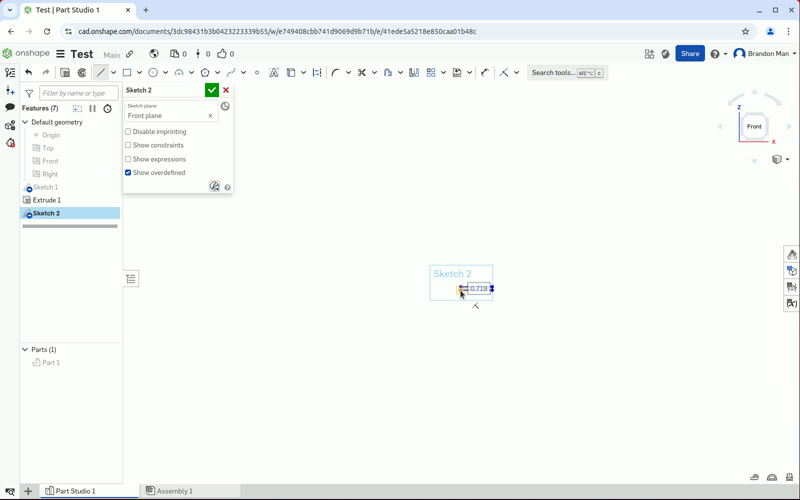
mouse_move(469, 287)
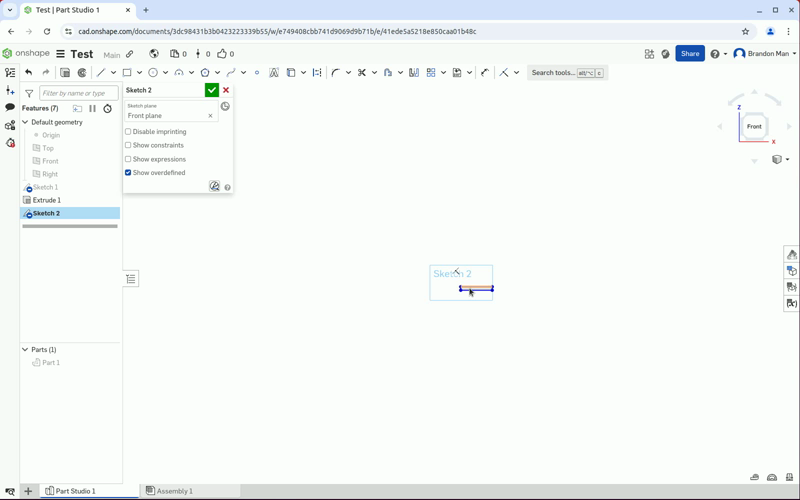
scroll(6)
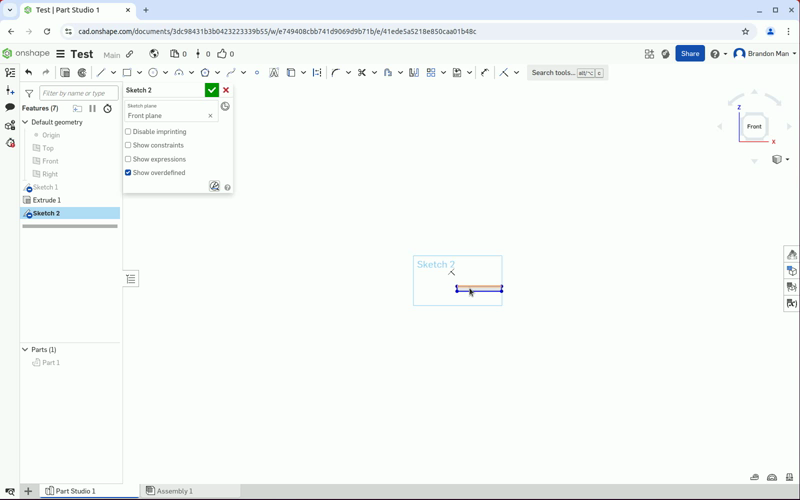
scroll(6)
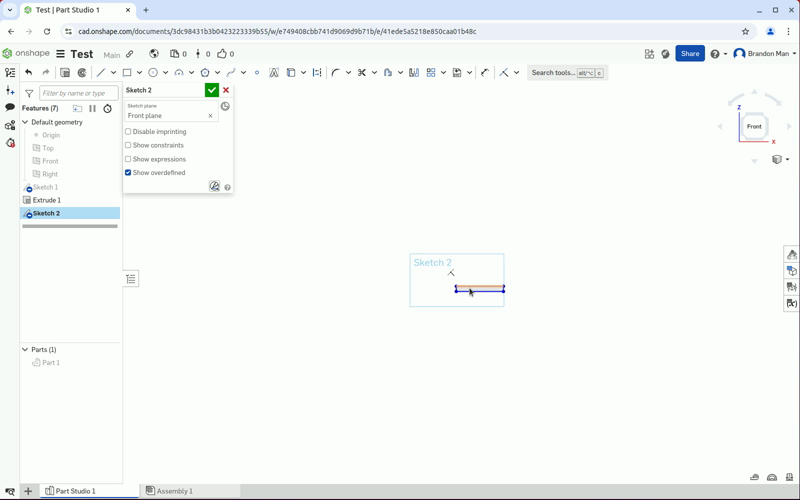
scroll(6)
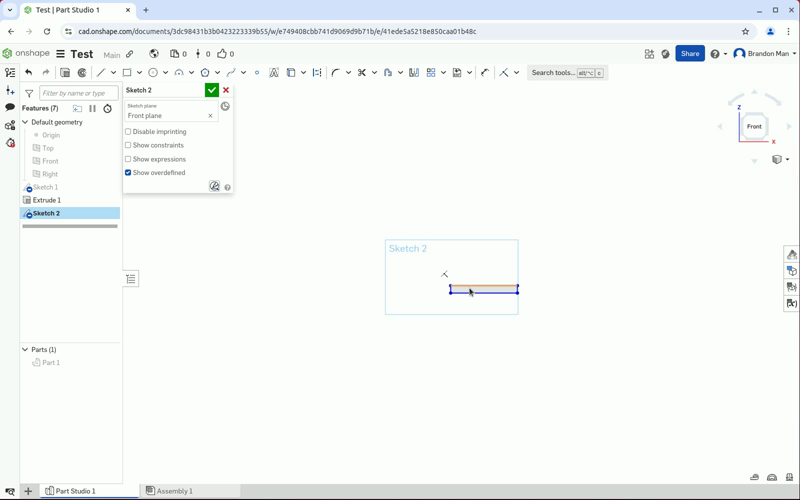
scroll(6)
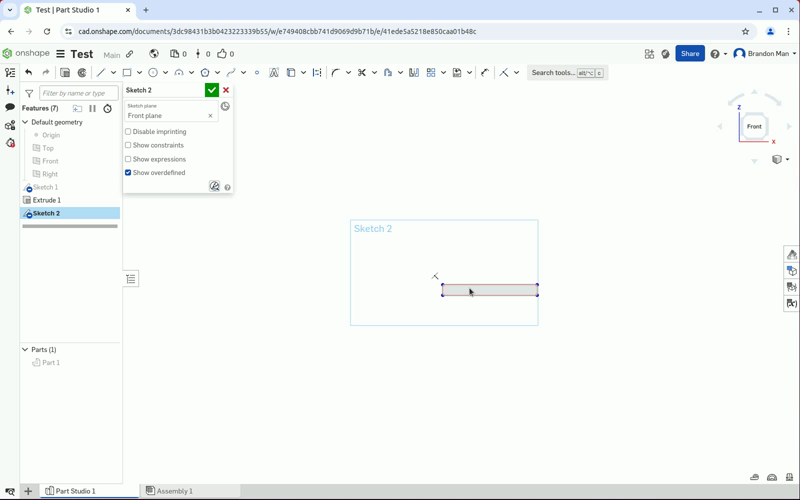
scroll(6)
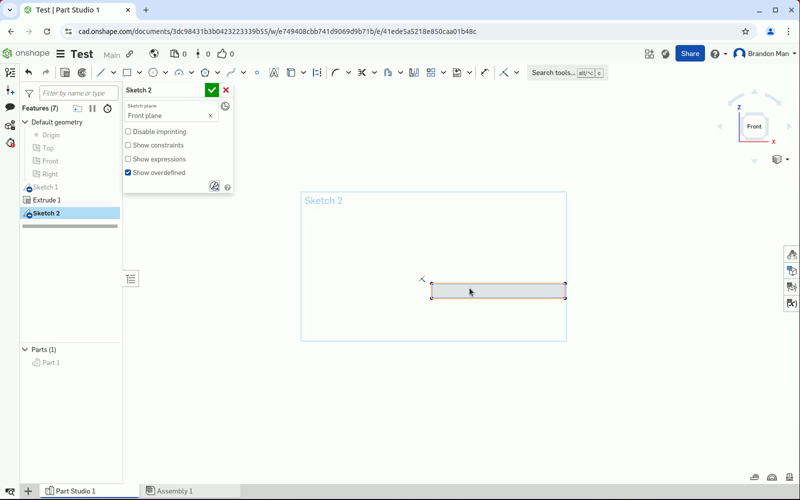
scroll(6)
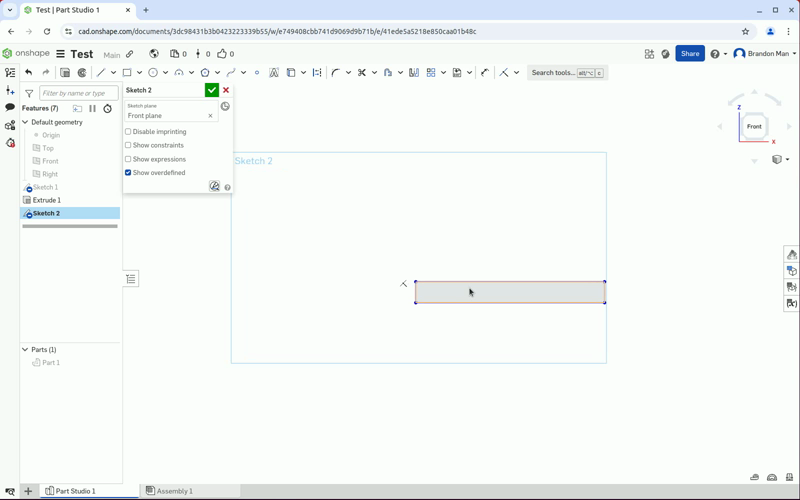
scroll(6)
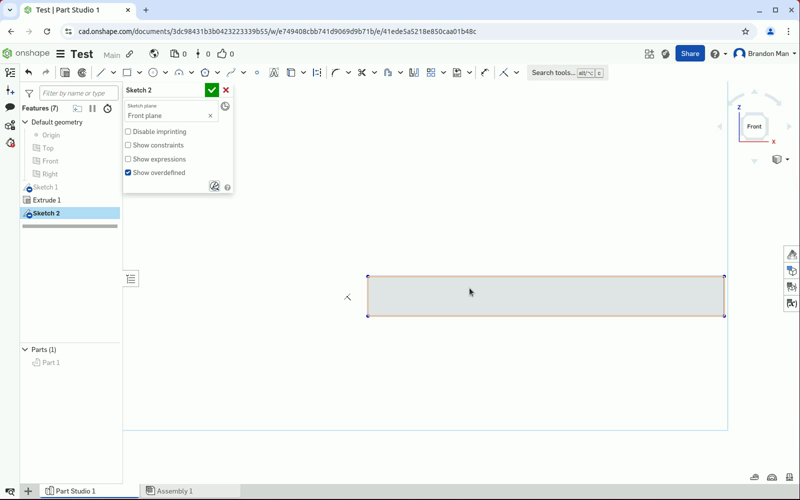
click(469, 287)
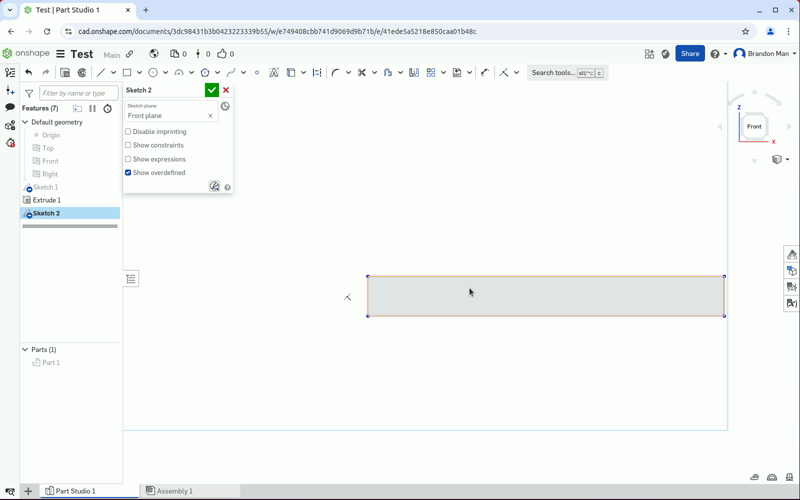
scroll(-6)
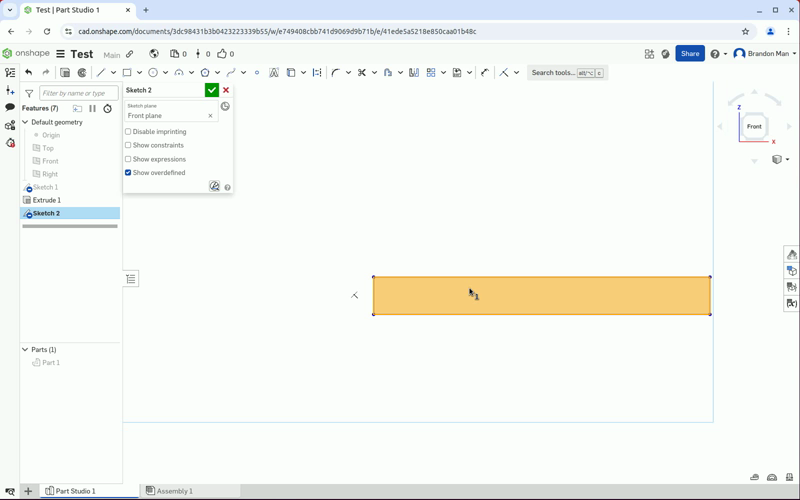
scroll(-6)
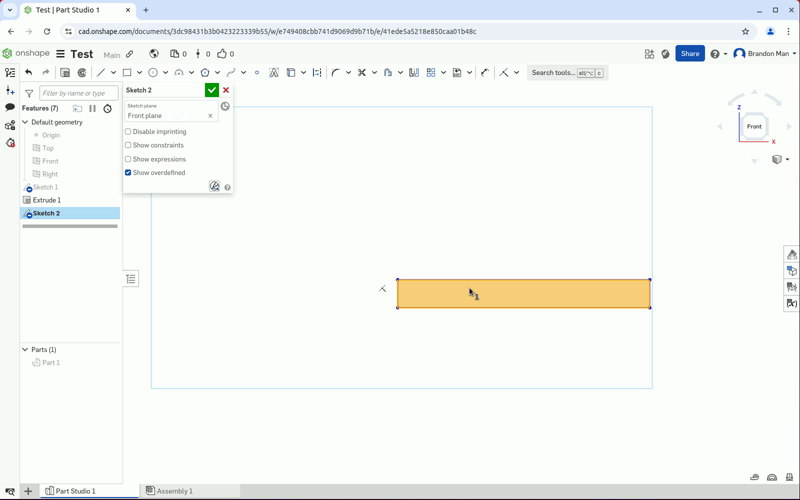
scroll(-6)
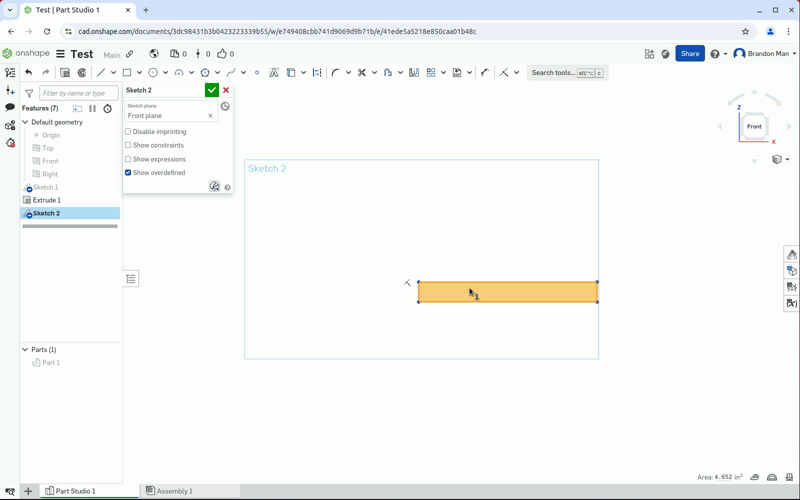
scroll(-6)
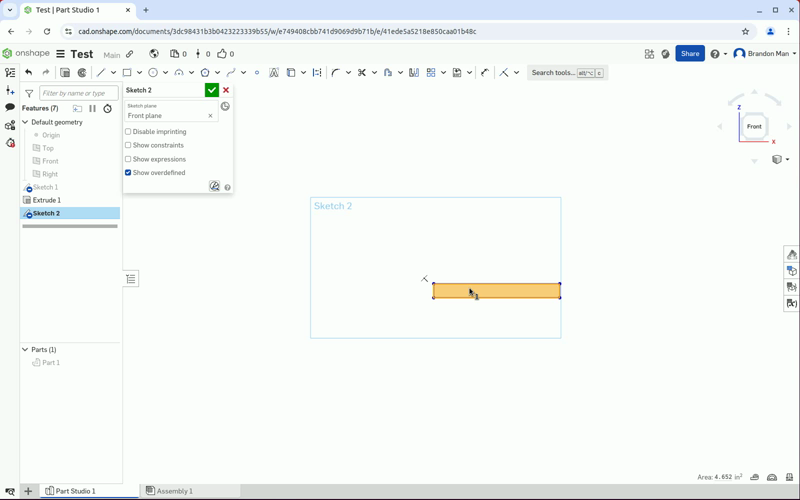
scroll(-6)
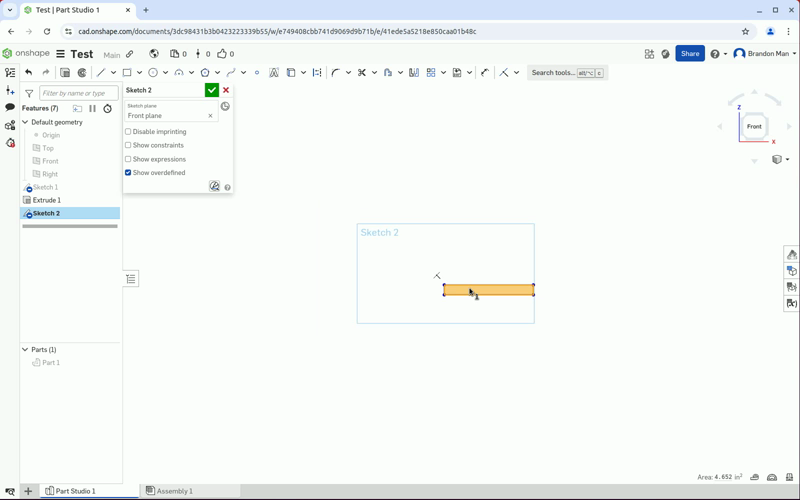
scroll(-6)
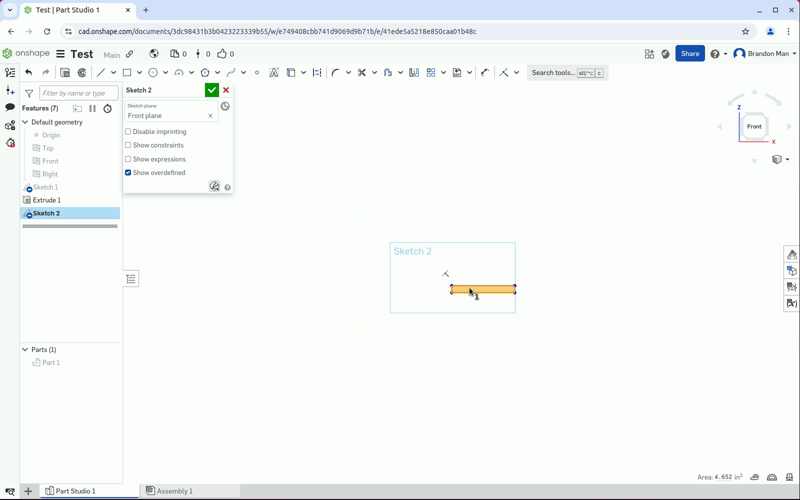
scroll(-6)
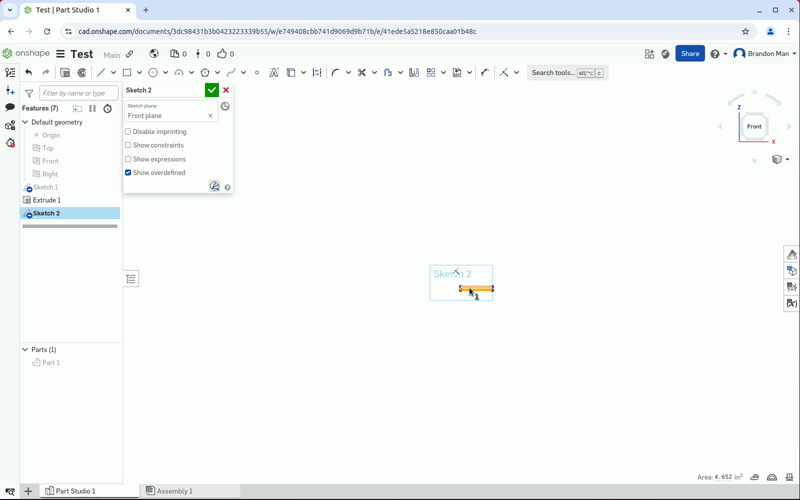
mouse_move(73, 352)
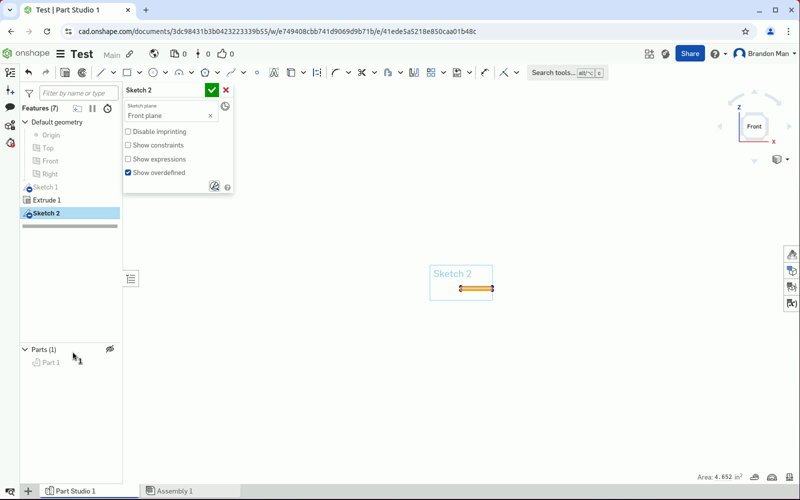
key(shift+y)
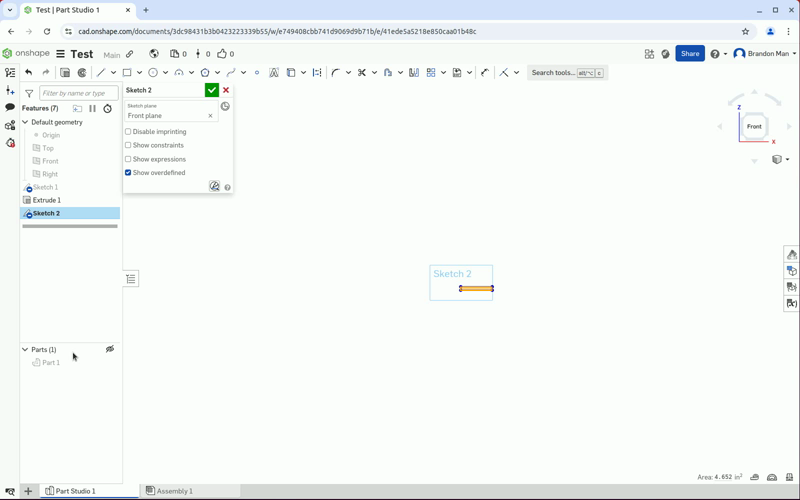
key(shift+e)
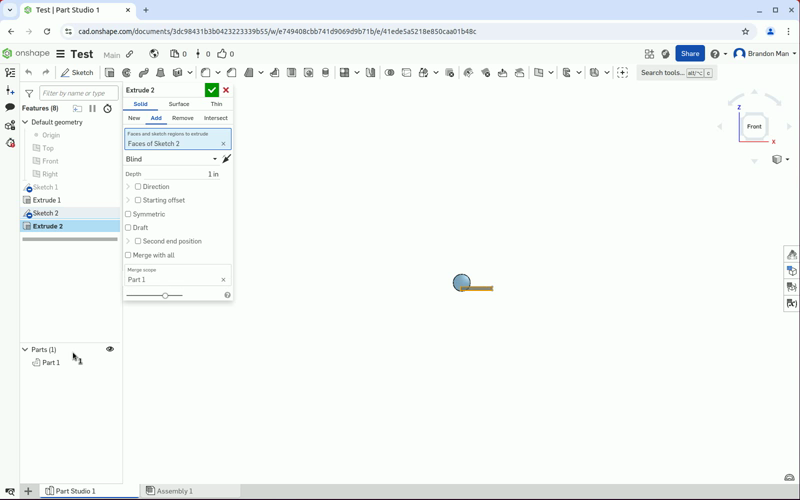
mouse_move(143, 106)
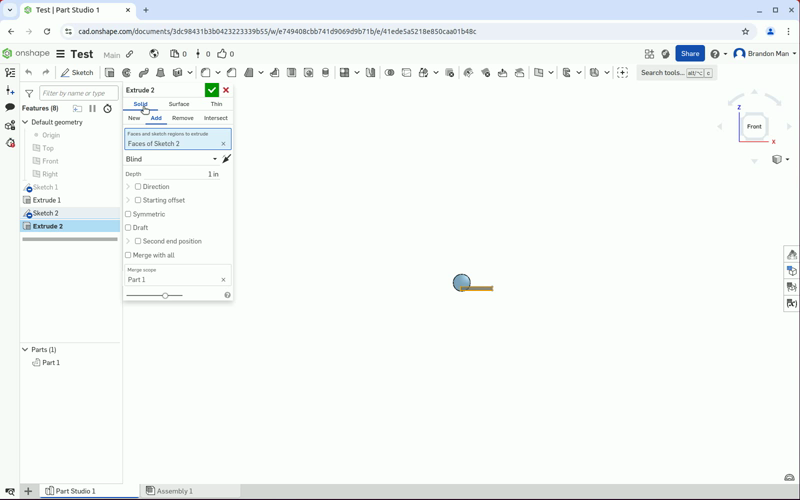
click(143, 106)
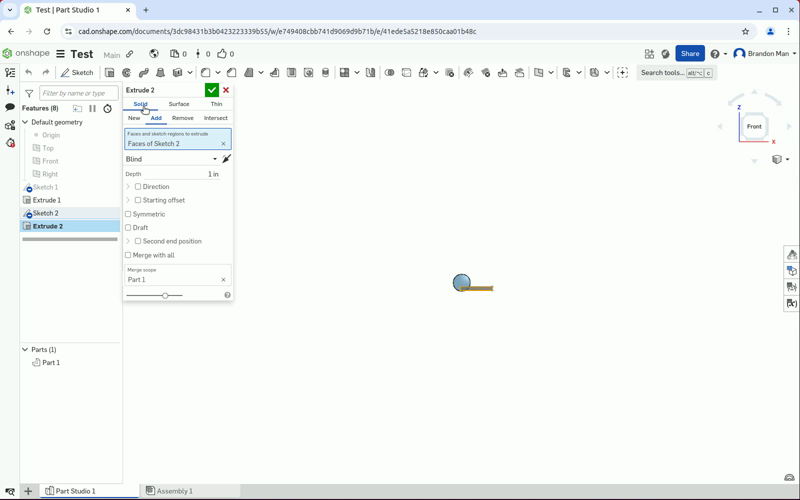
mouse_move(137, 120)
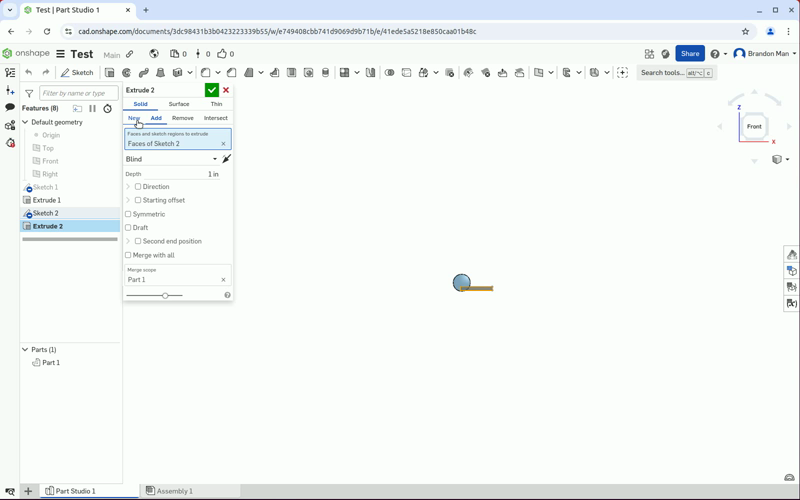
click(137, 120)
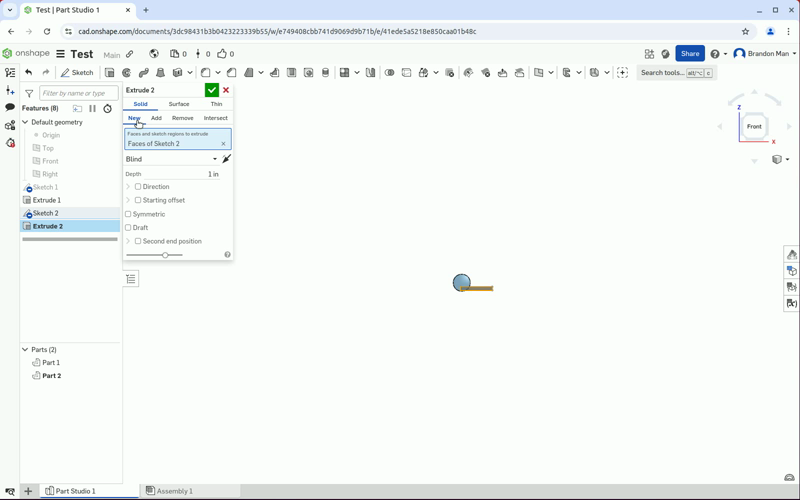
key(tab, 4)
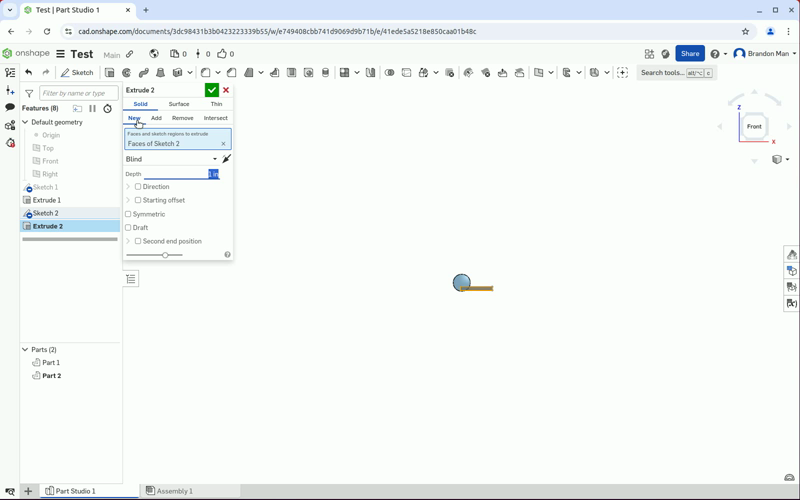
text(7.703)
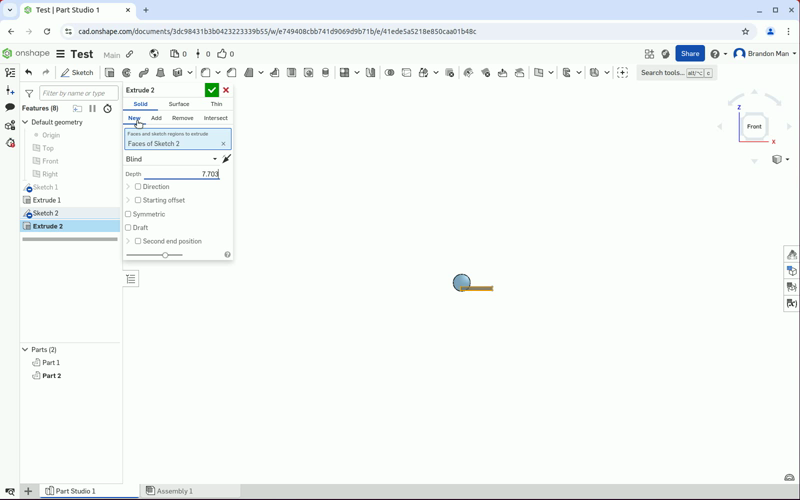
key(enter)
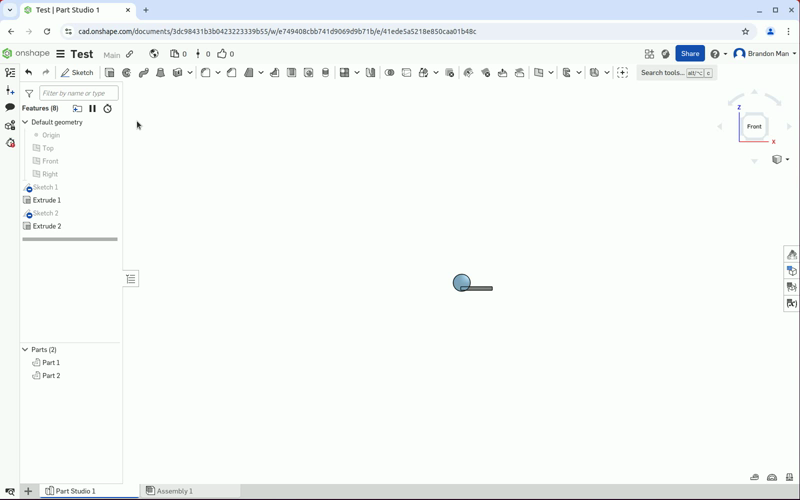
key(shift+h)
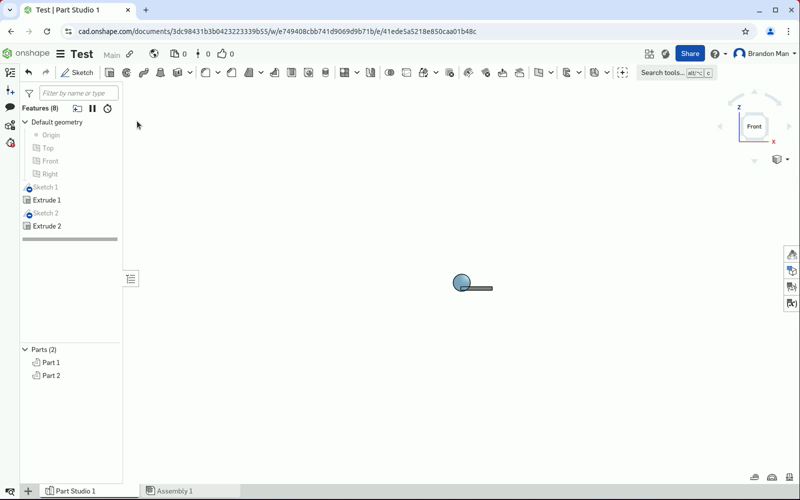
key(shift+h)
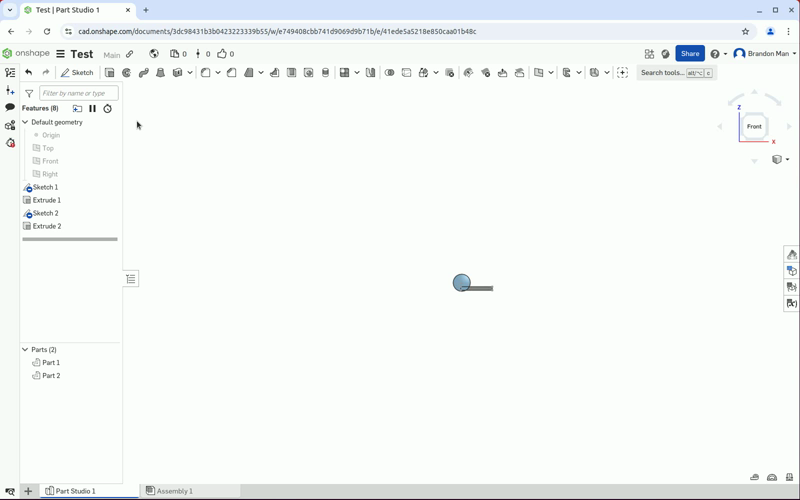
key(shift+7)
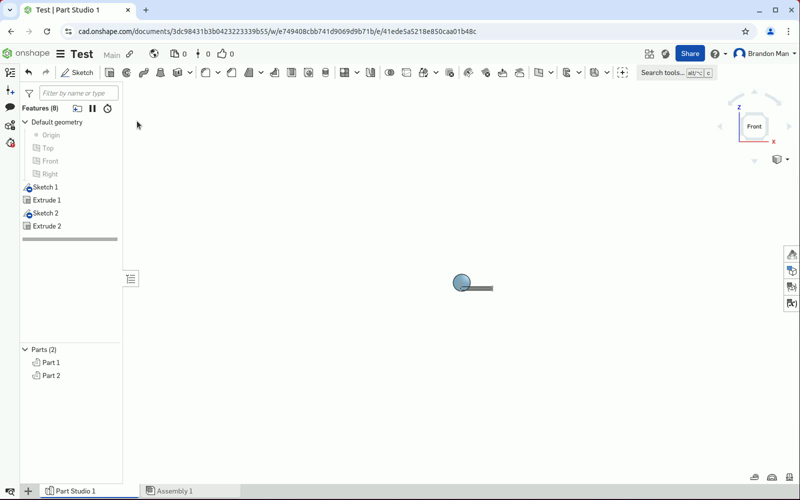
key(left, 2)
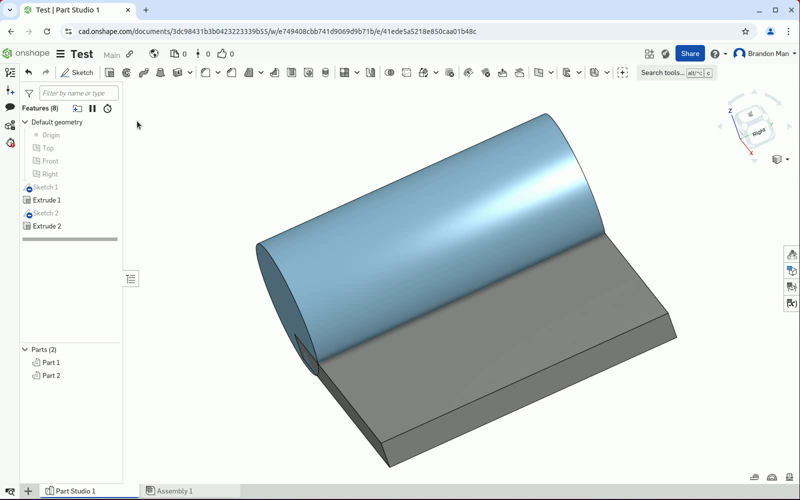
key(down, 2)
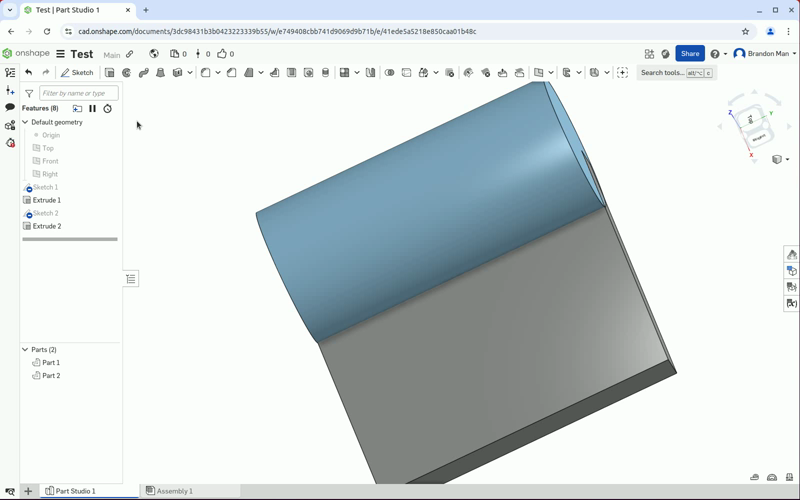
key(up, 2)
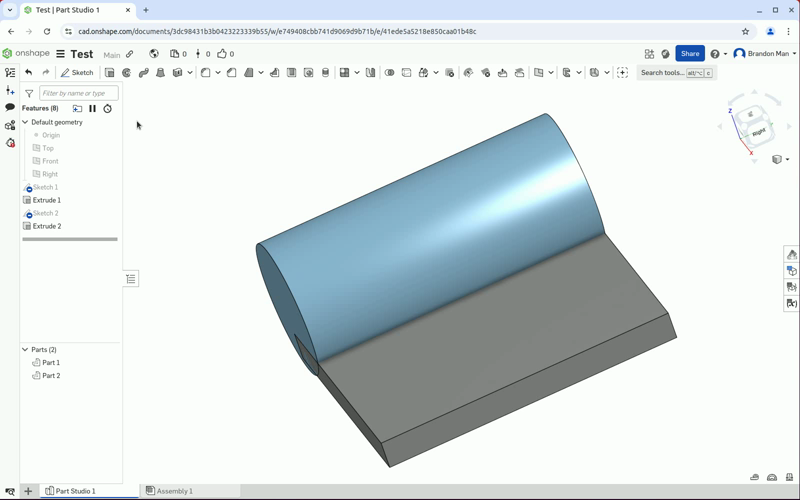
key(right, 2)
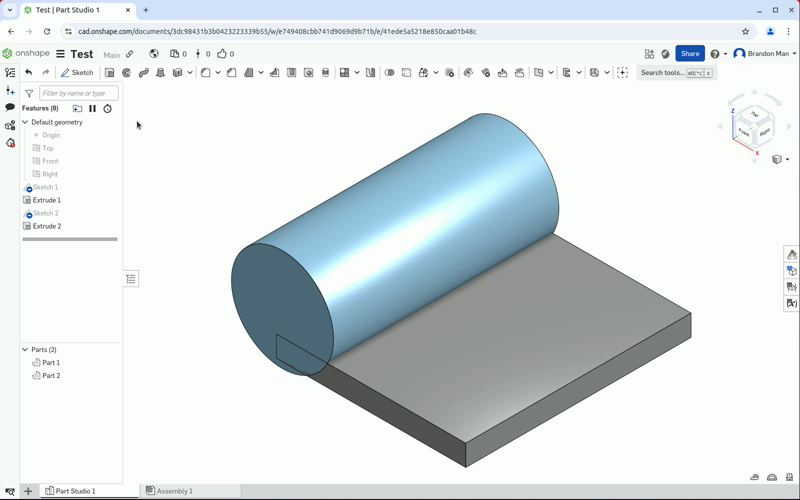
mouse_move(73, 189)
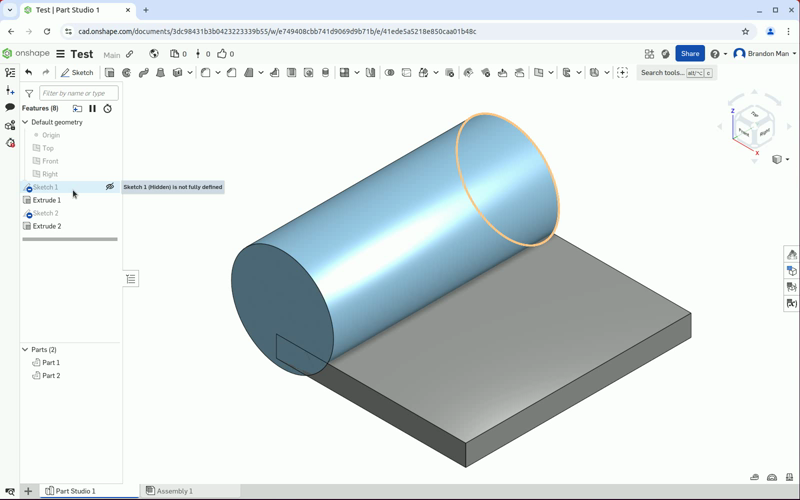
click(73, 189)